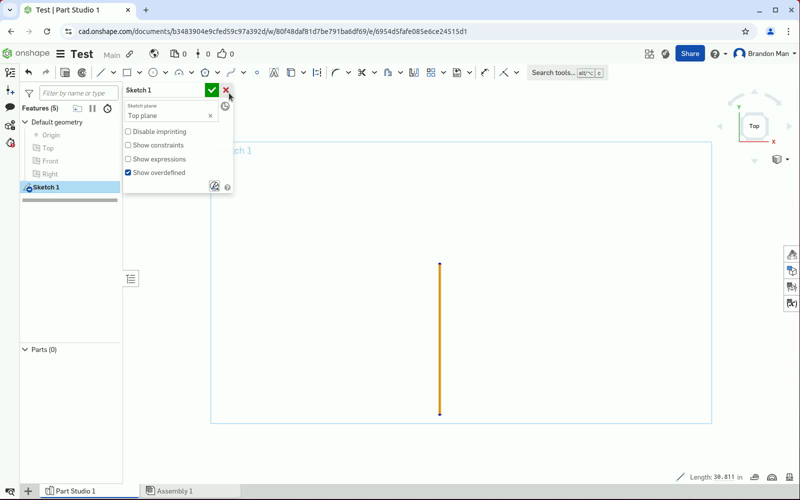
key(shift+h)
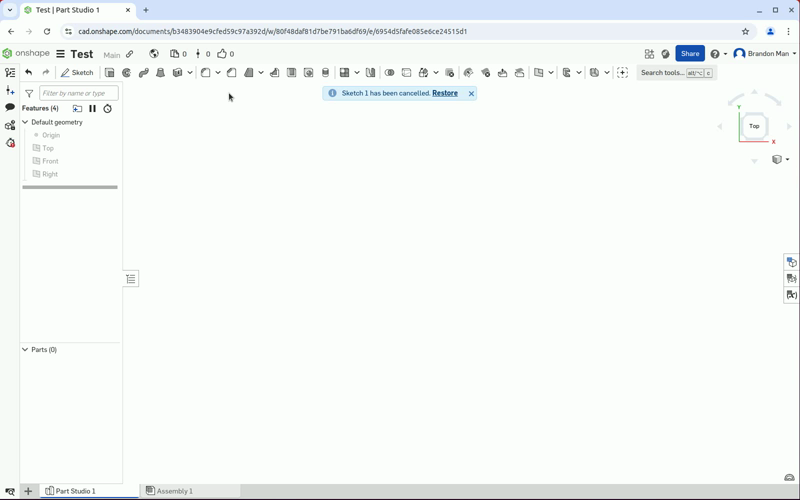
mouse_move(73, 352)
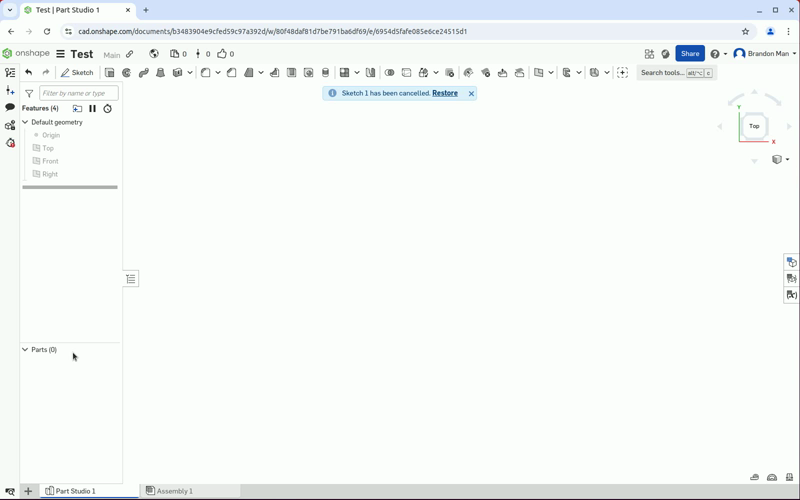
key(y)
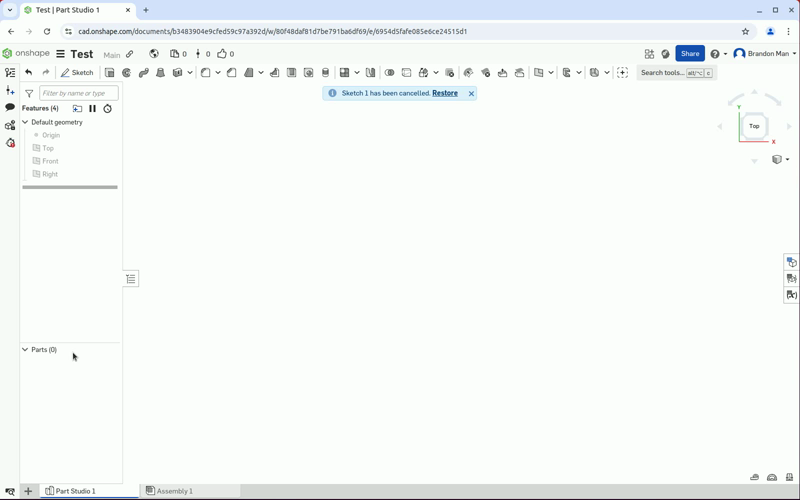
key(shift+p)
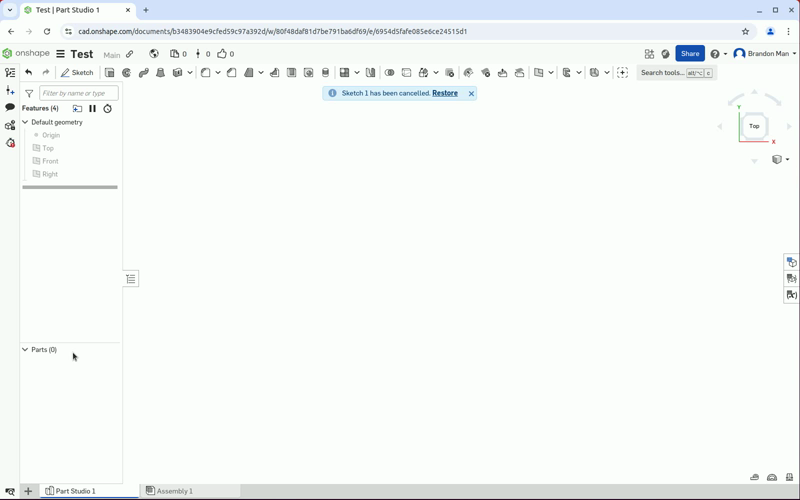
key(space)
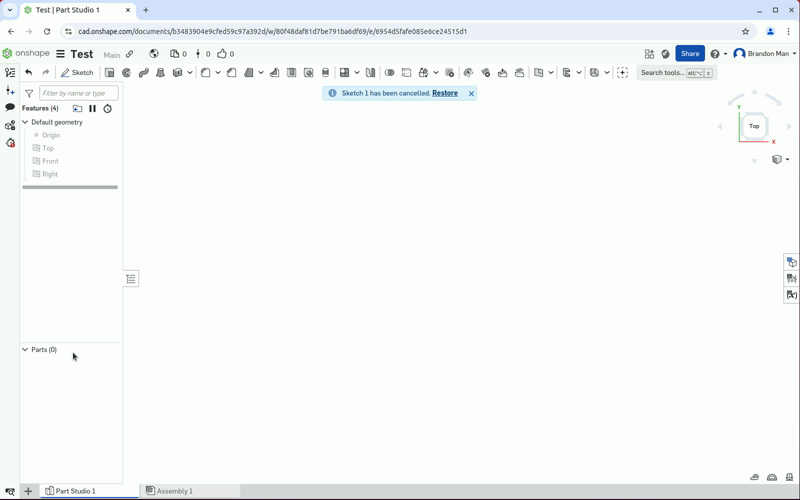
key_down(shift)
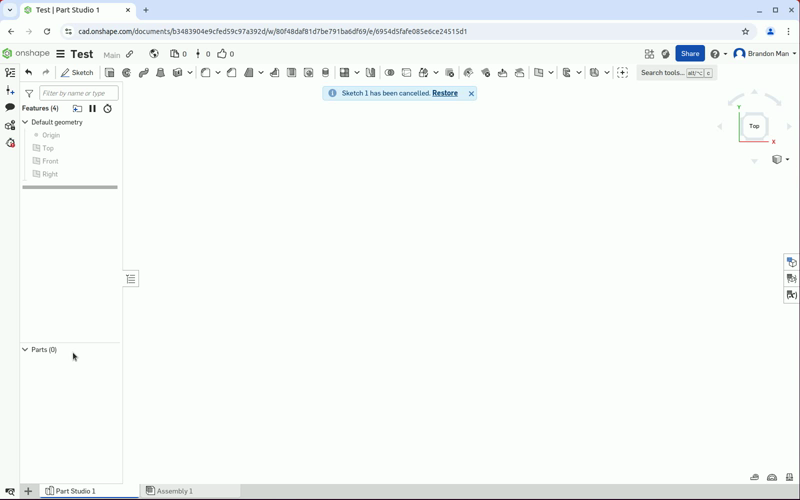
key(up)
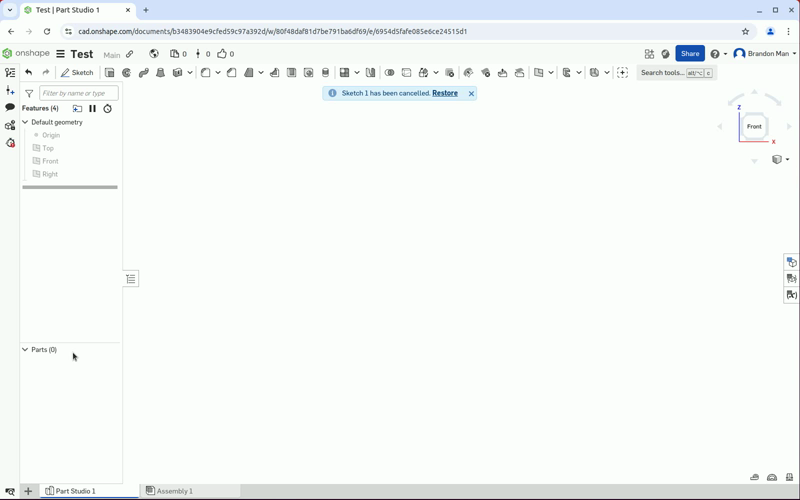
key_up(shift)
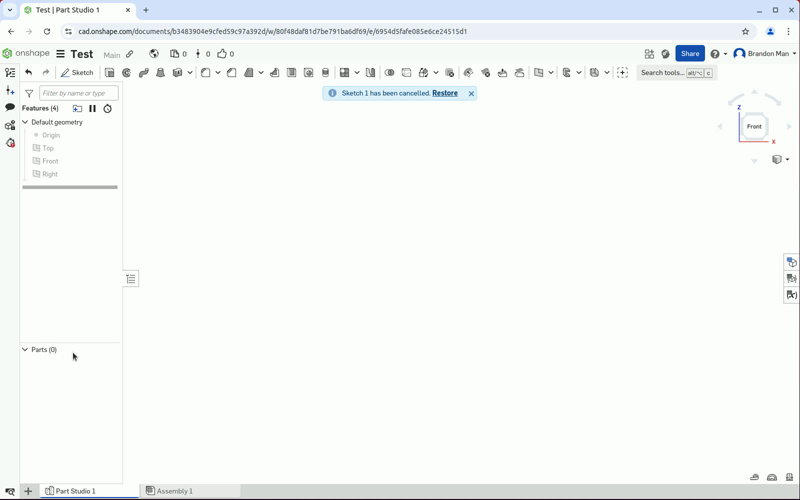
mouse_move(73, 352)
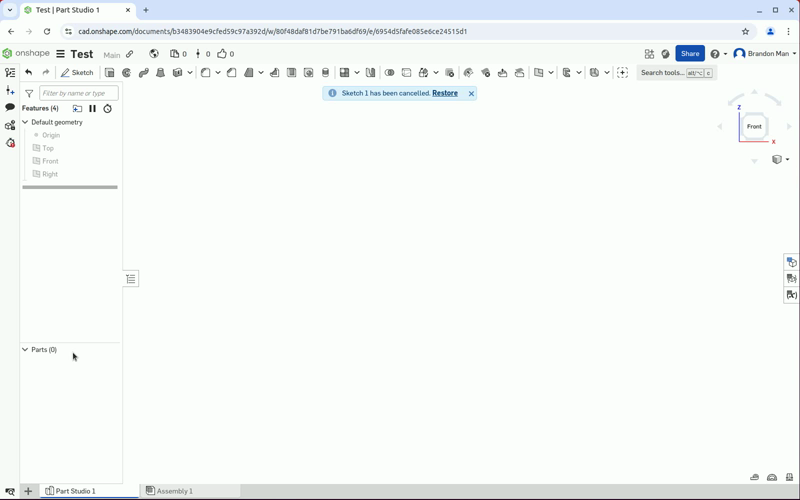
key(shift+y)
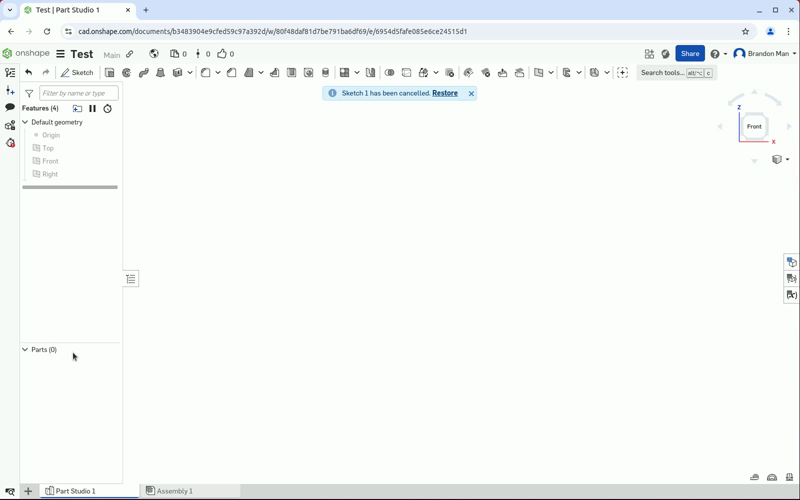
key(shift+s)
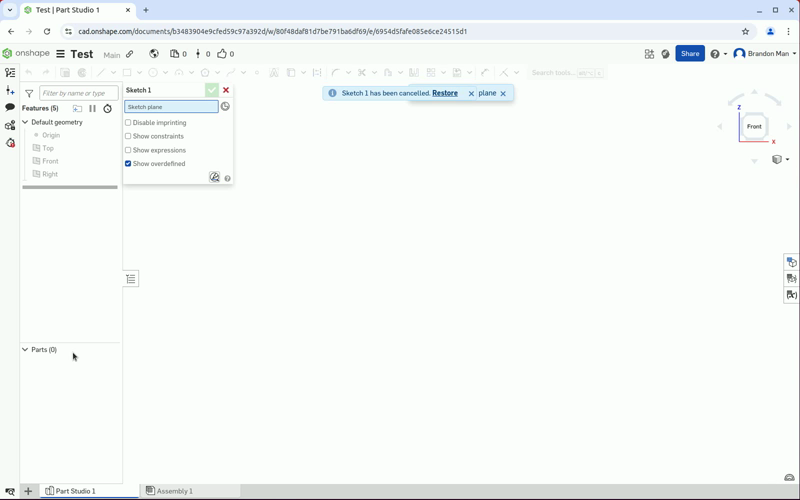
mouse_move(73, 163)
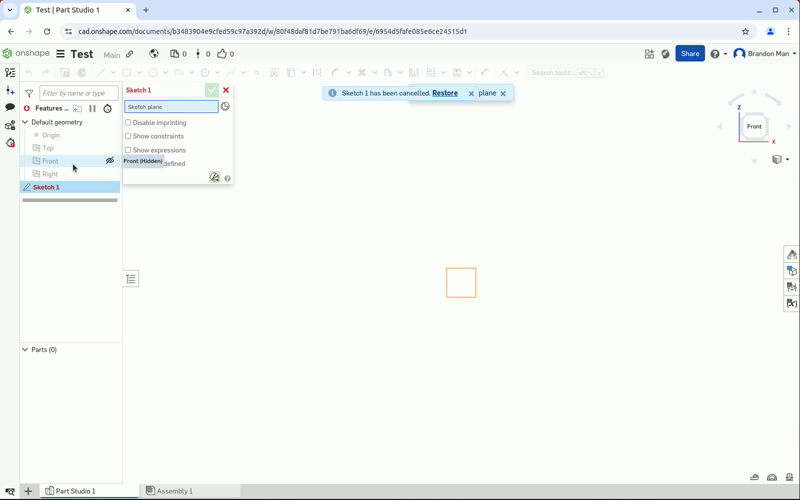
click(73, 163)
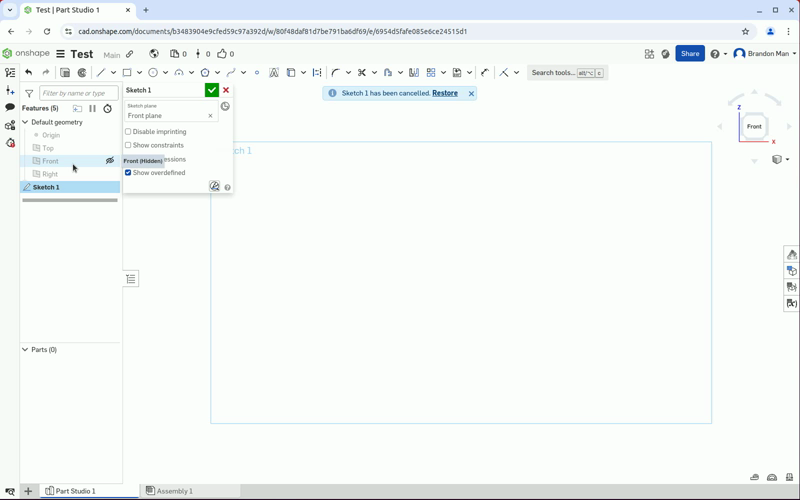
mouse_move(73, 352)
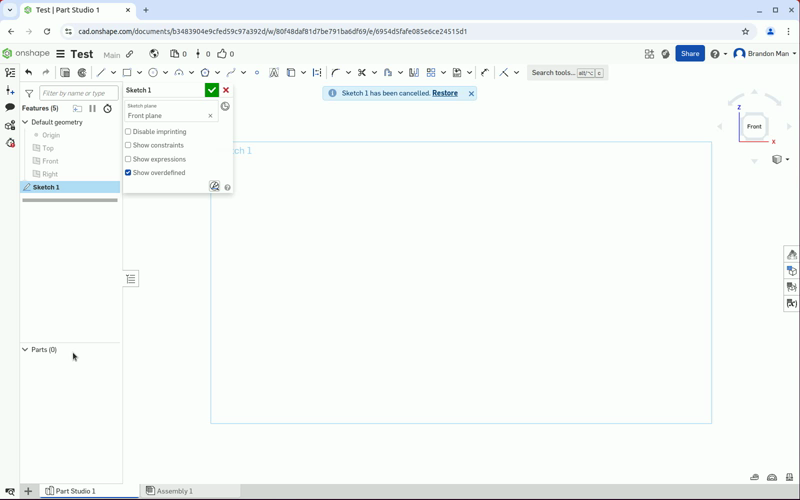
key(y)
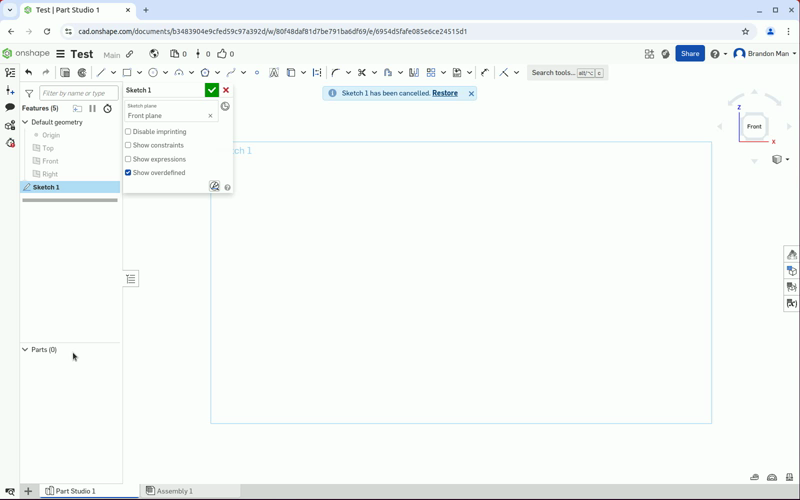
key(l)
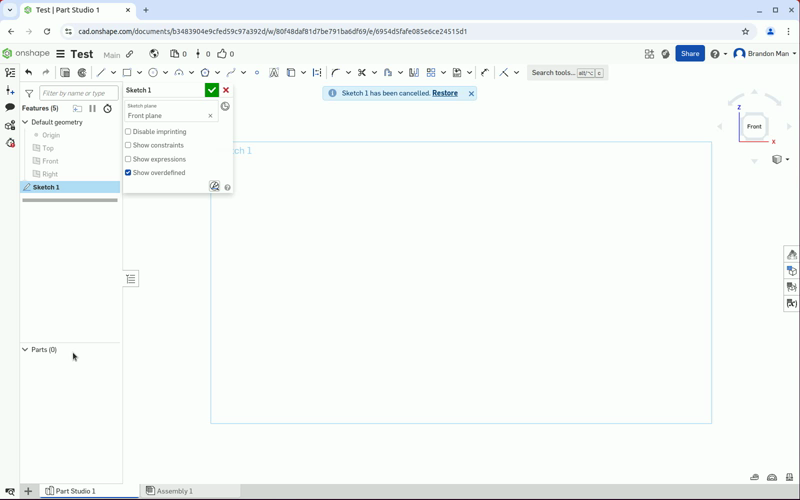
key_down(shift)
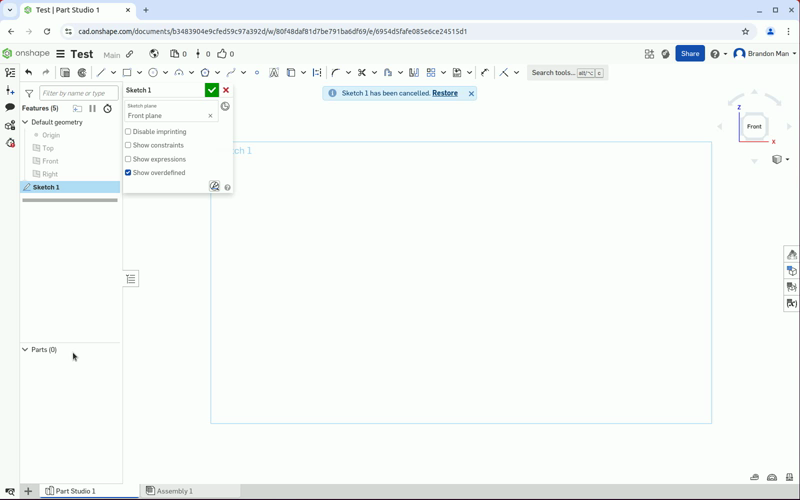
mouse_move(411, 295)
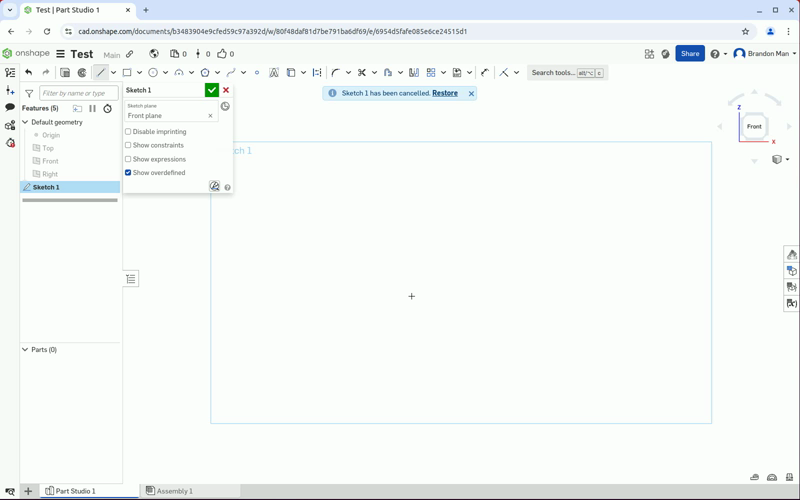
click(411, 295)
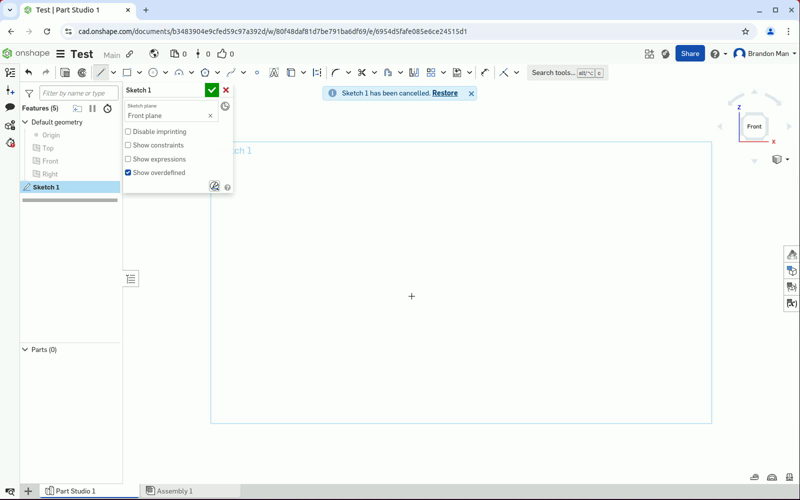
key_up(shift)
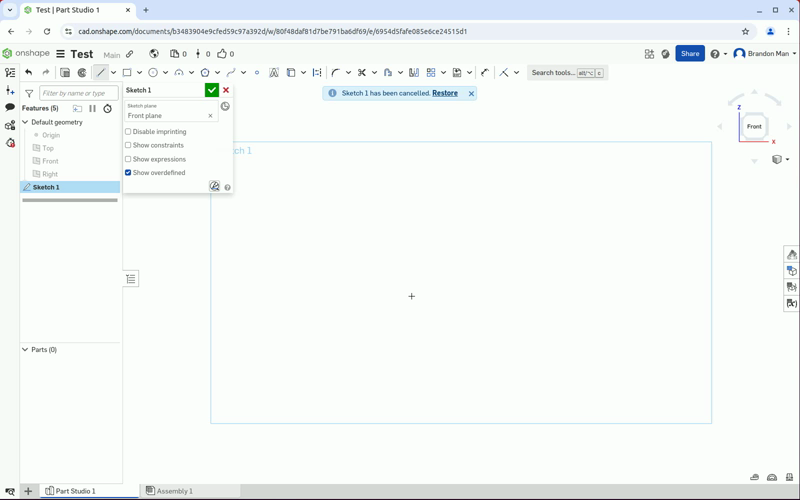
key_down(shift)
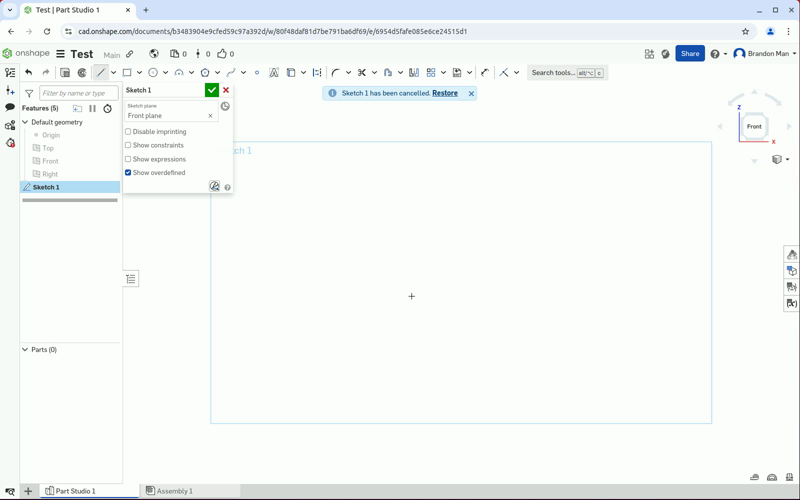
mouse_move(523, 295)
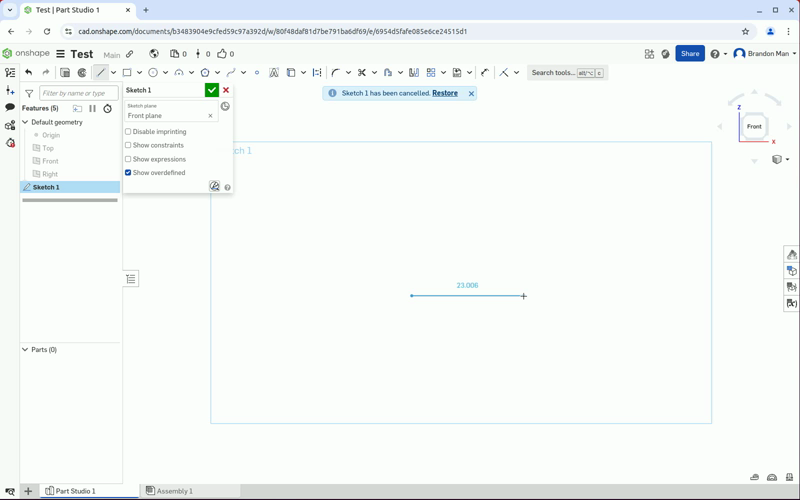
click(523, 295)
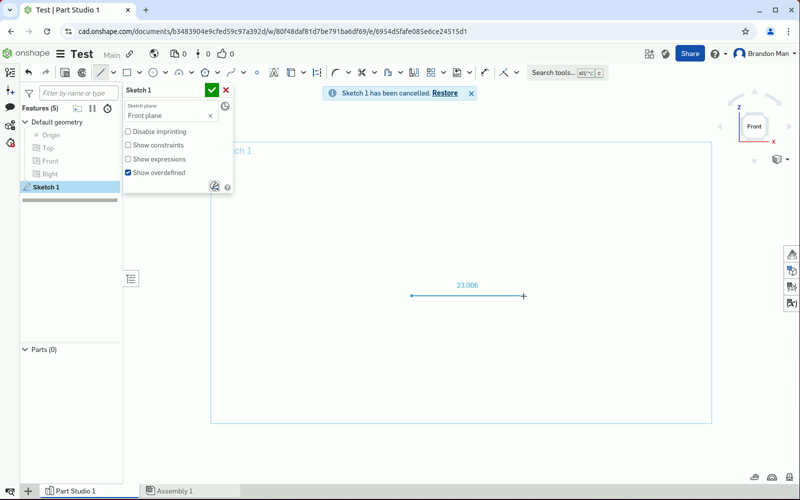
key_up(shift)
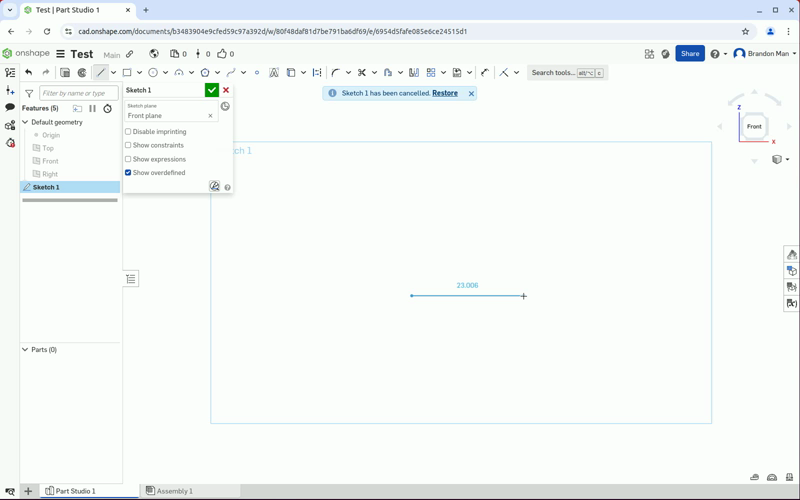
key_down(shift)
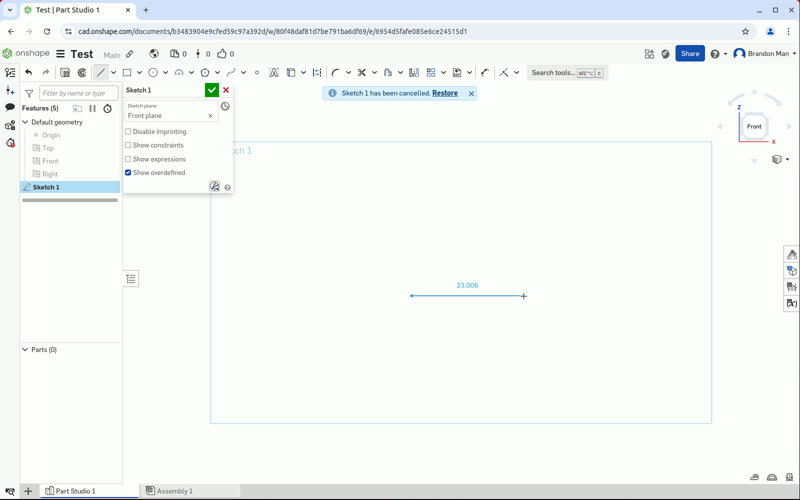
mouse_move(523, 170)
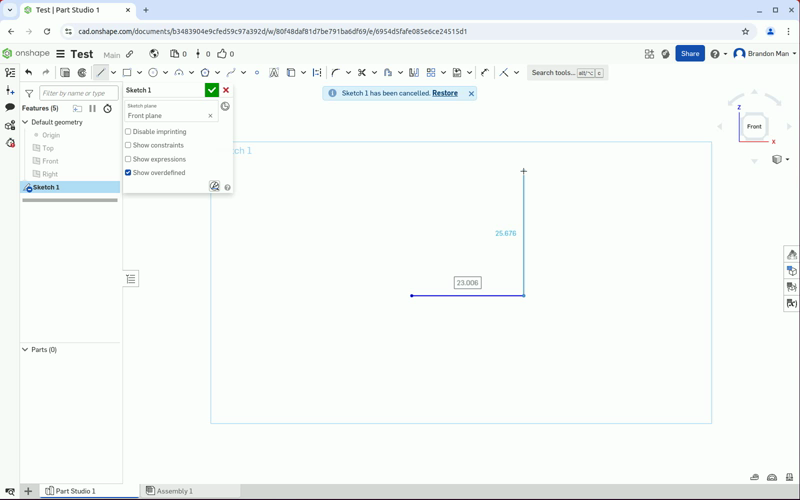
click(523, 170)
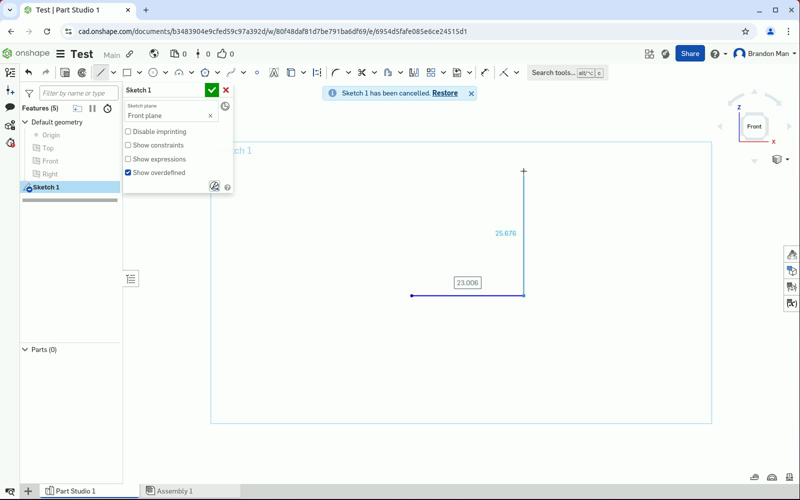
key_up(shift)
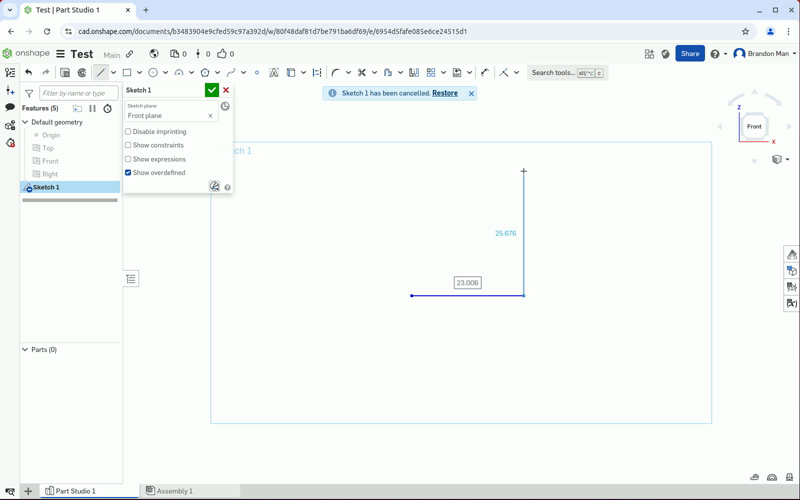
key_down(shift)
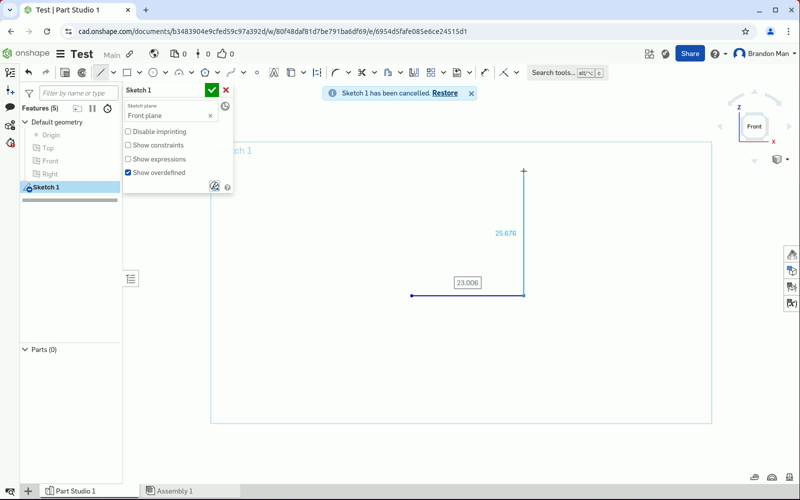
mouse_move(411, 170)
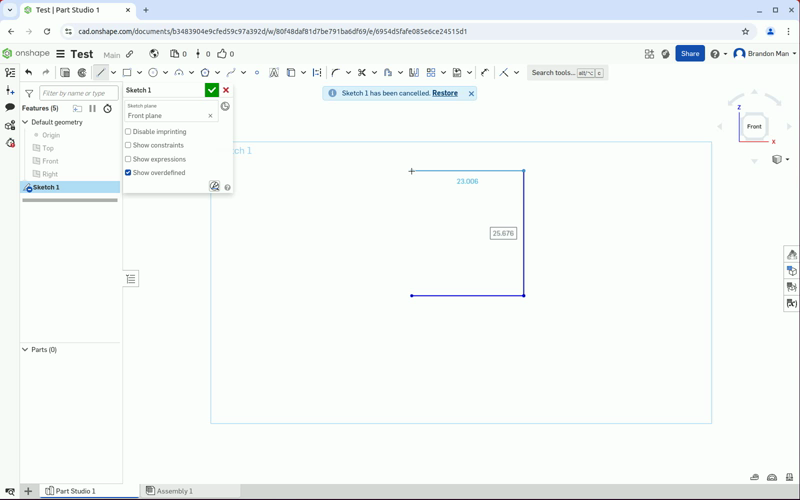
click(411, 170)
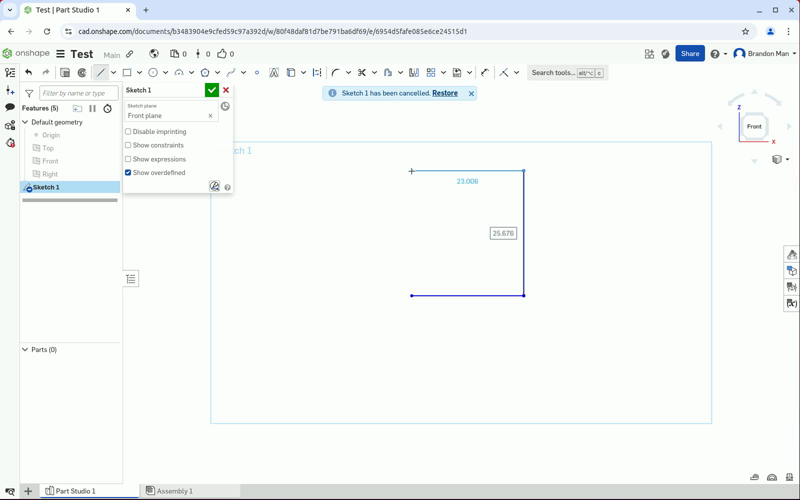
key_up(shift)
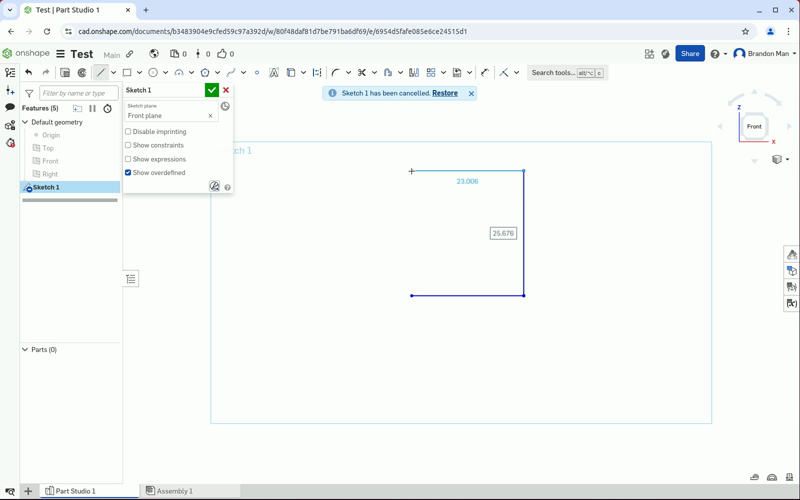
key_down(shift)
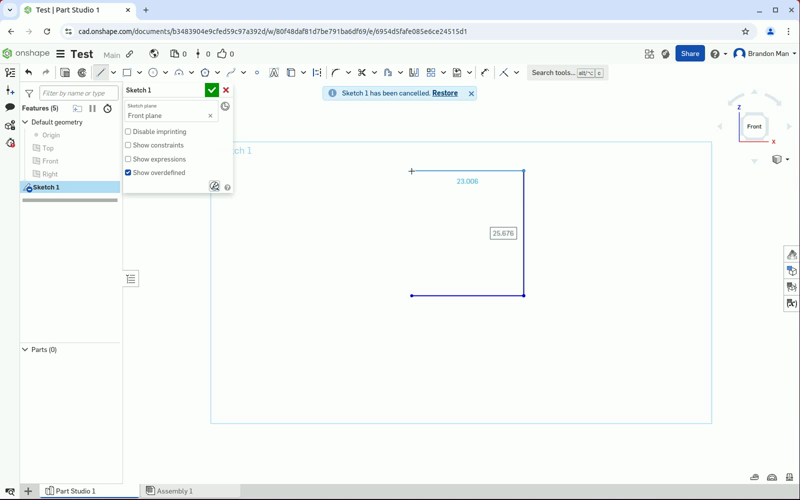
mouse_move(441, 170)
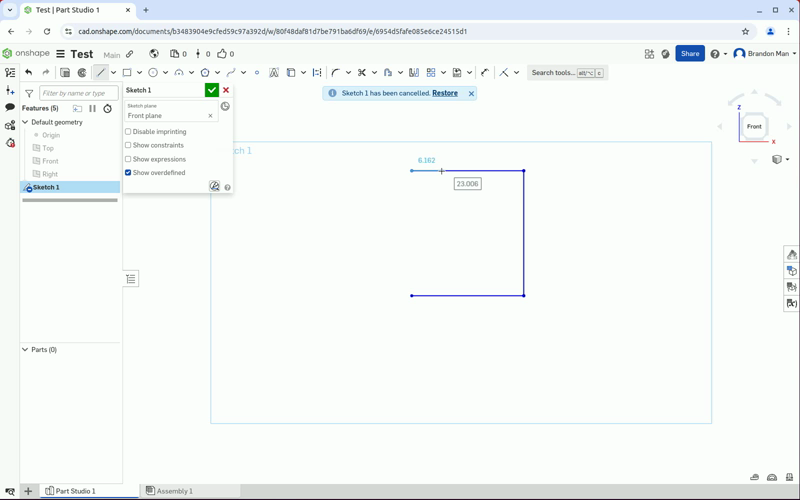
mouse_move(411, 183)
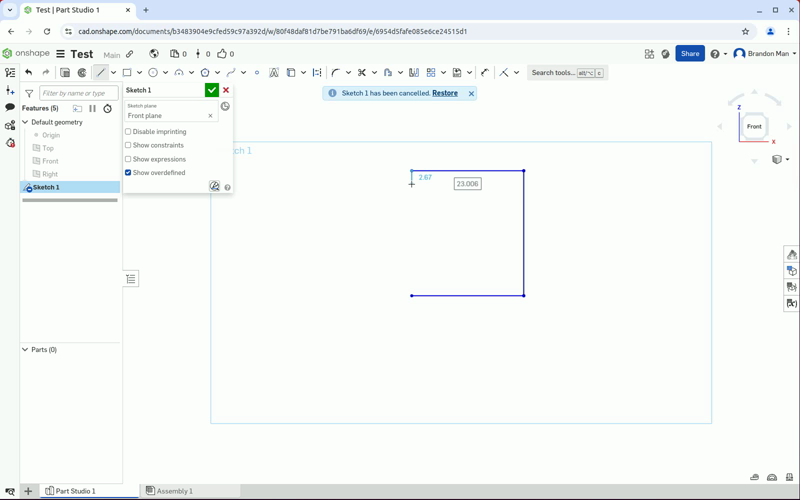
click(411, 183)
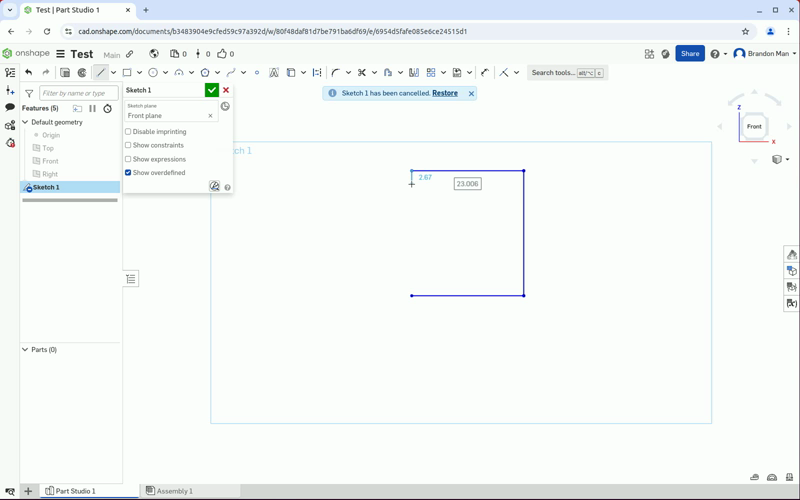
key_up(shift)
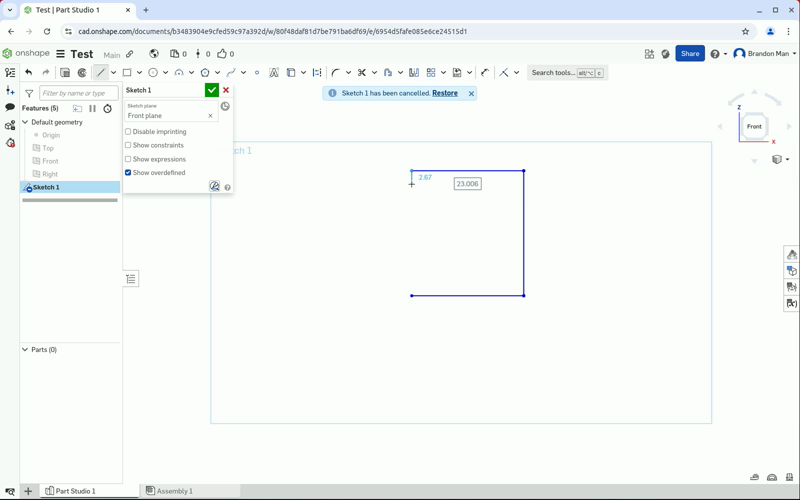
key_down(shift)
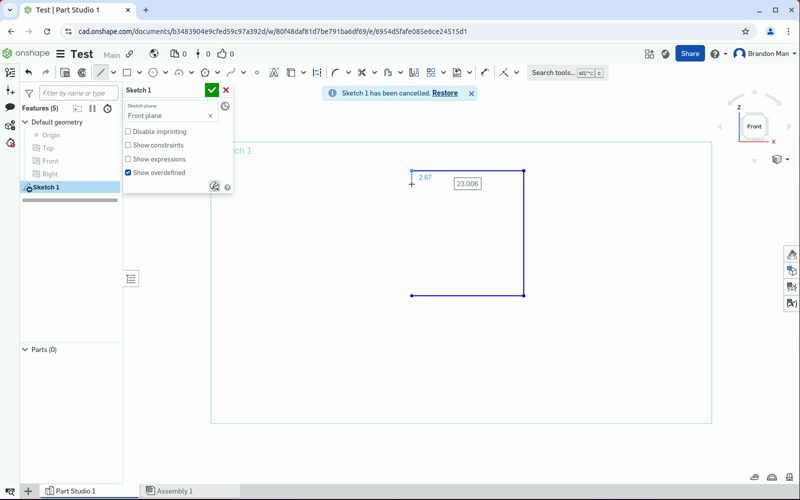
mouse_move(485, 183)
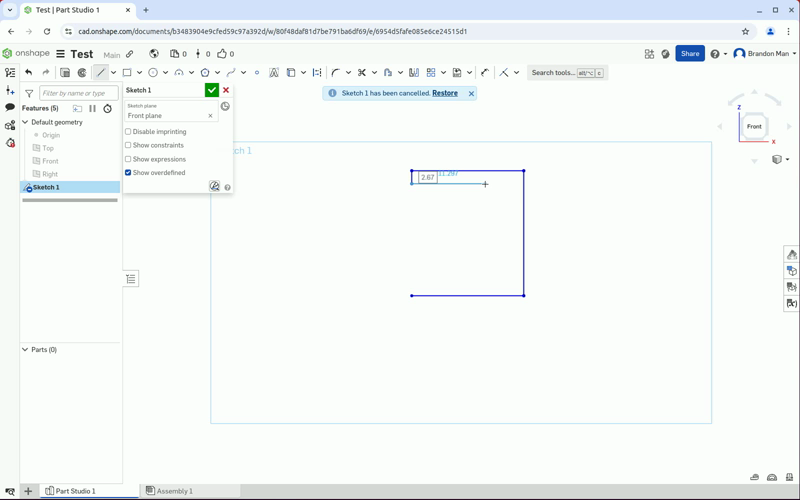
click(485, 183)
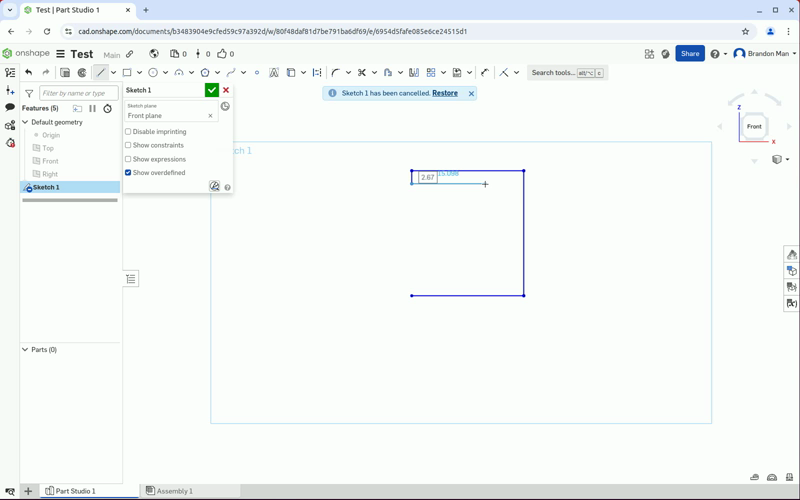
key_up(shift)
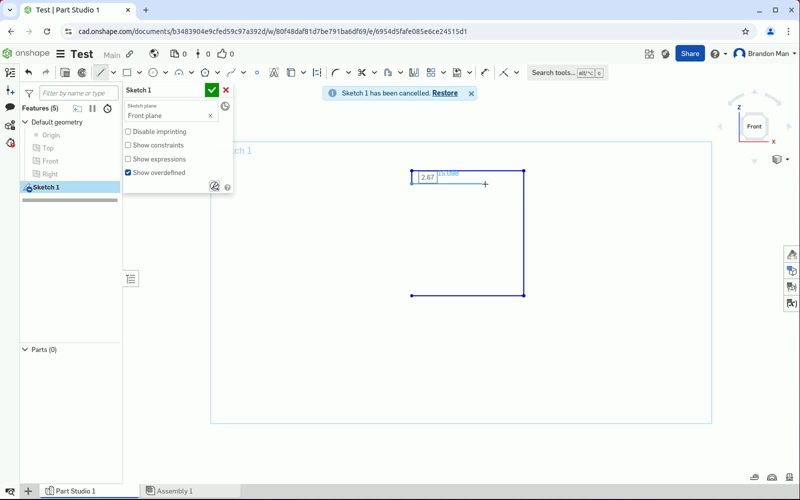
key_down(shift)
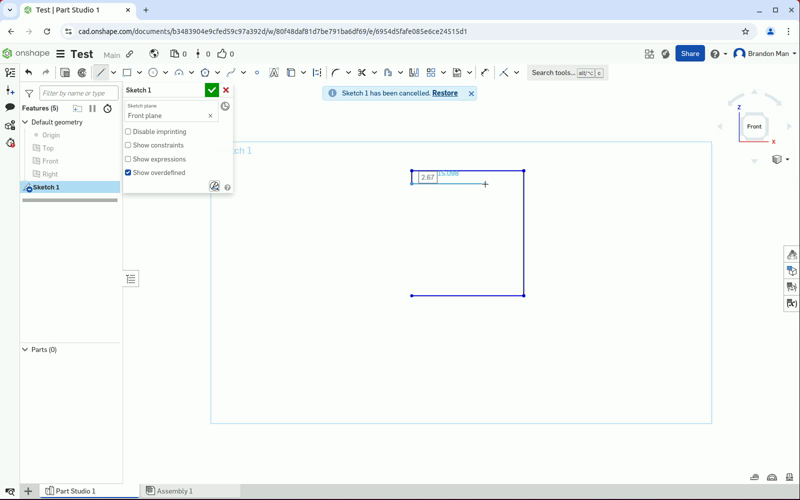
mouse_move(515, 183)
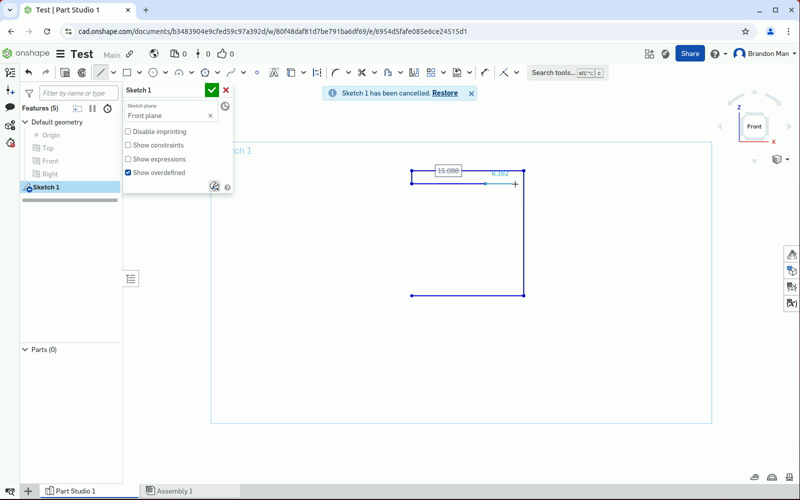
mouse_move(485, 208)
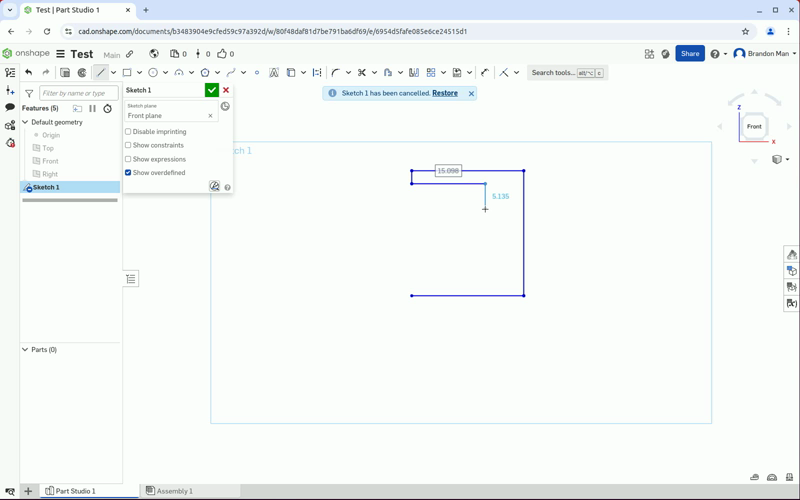
click(485, 208)
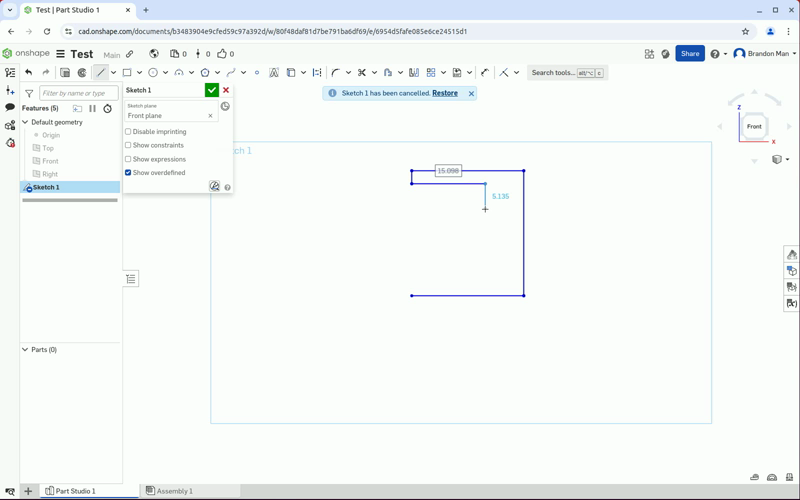
key_up(shift)
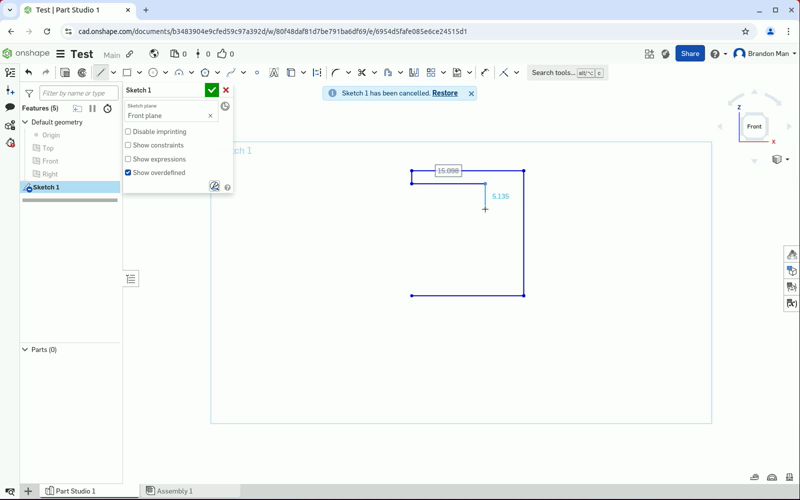
key_down(shift)
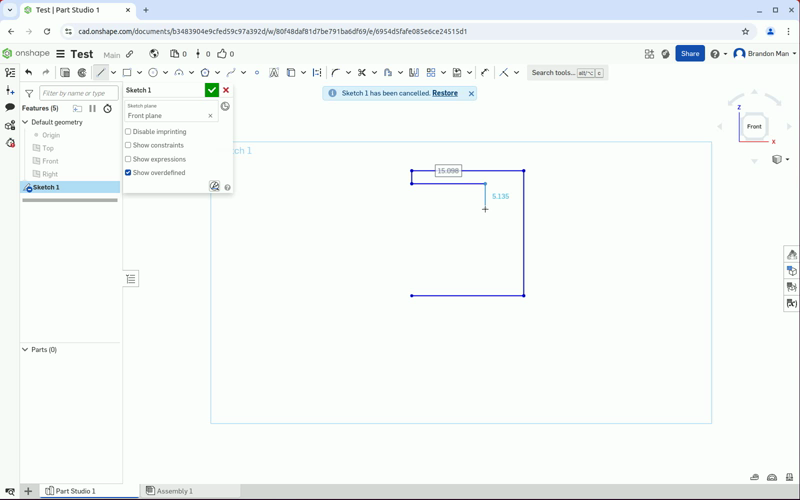
mouse_move(515, 208)
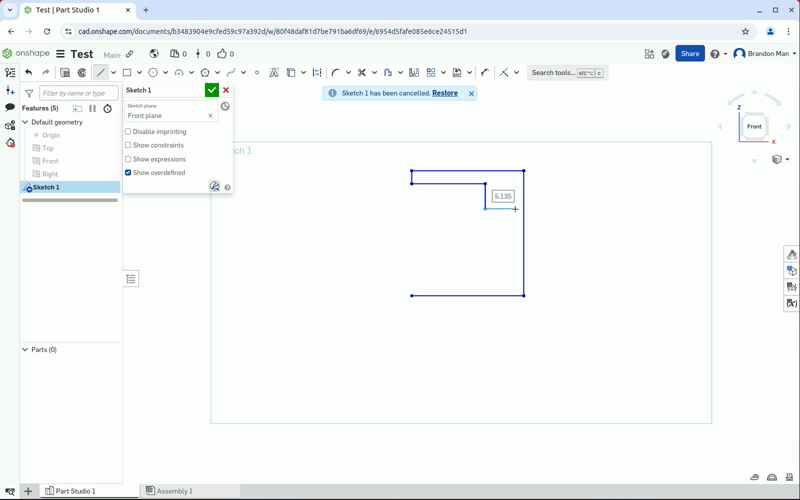
mouse_move(510, 208)
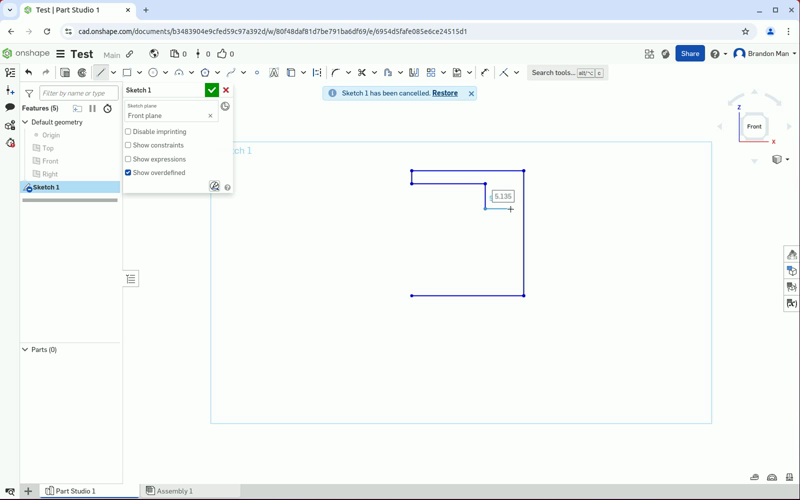
click(510, 208)
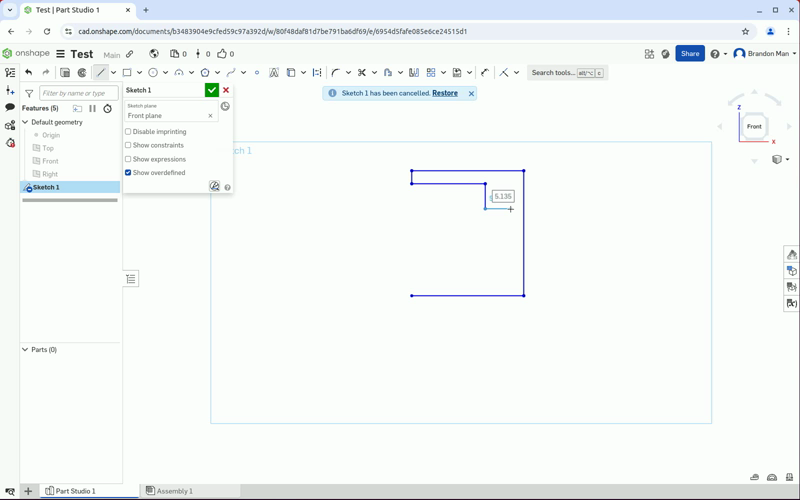
key_up(shift)
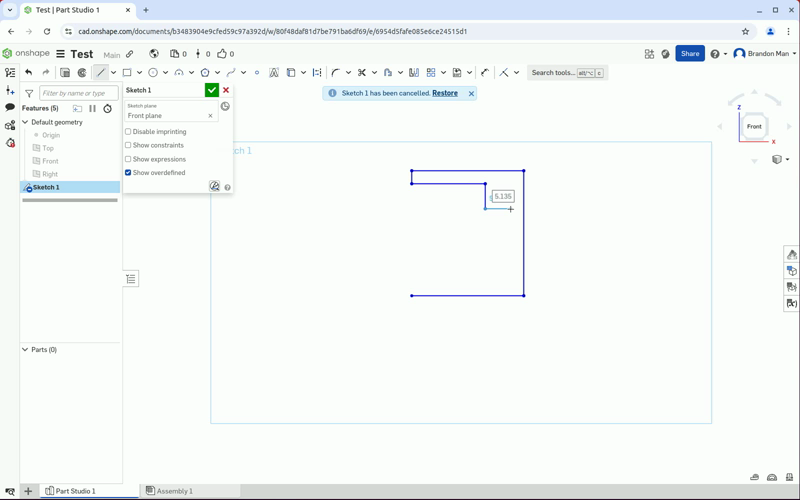
key_down(shift)
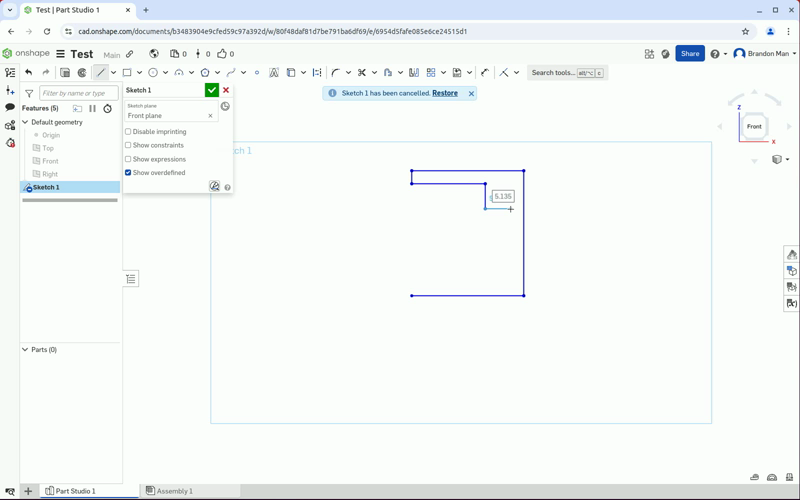
mouse_move(510, 282)
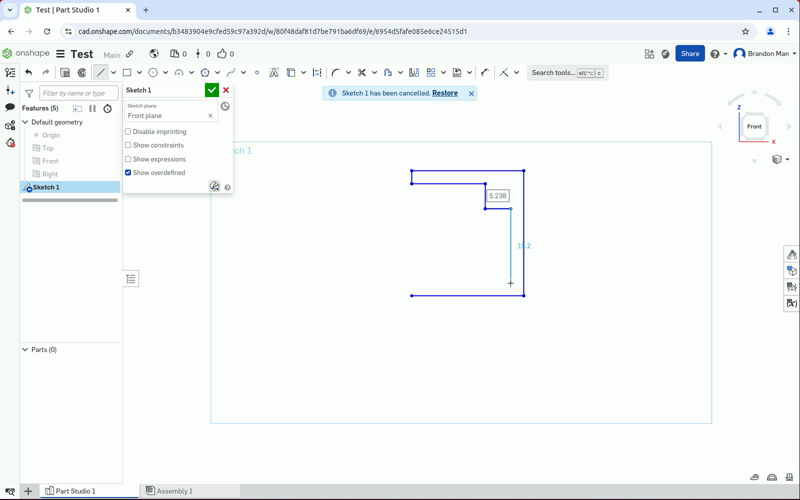
click(510, 282)
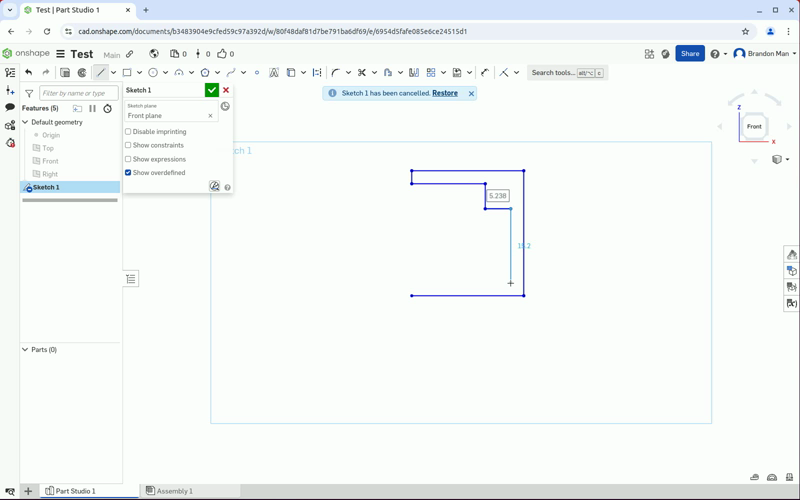
key_up(shift)
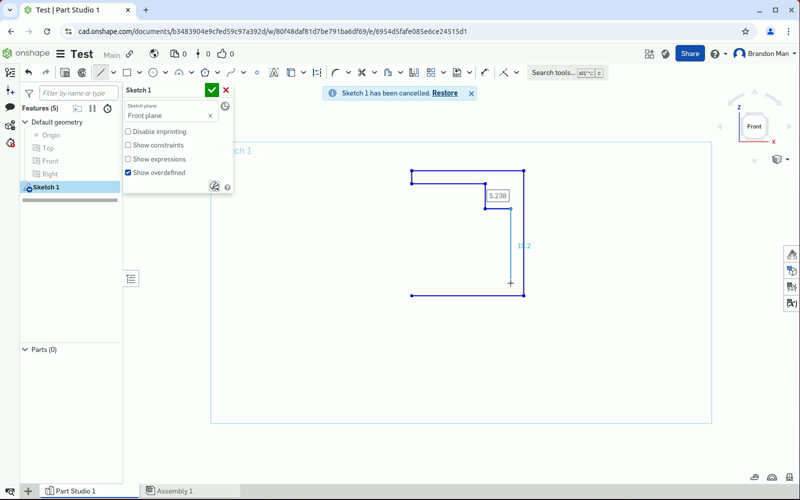
key_down(shift)
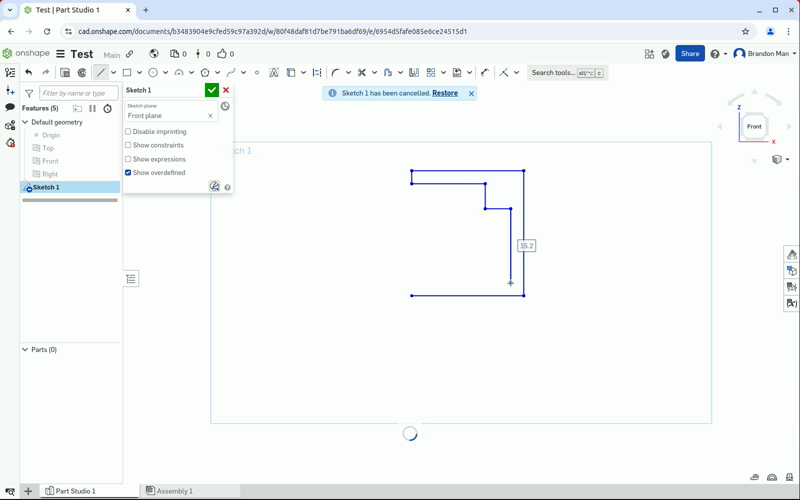
mouse_move(411, 282)
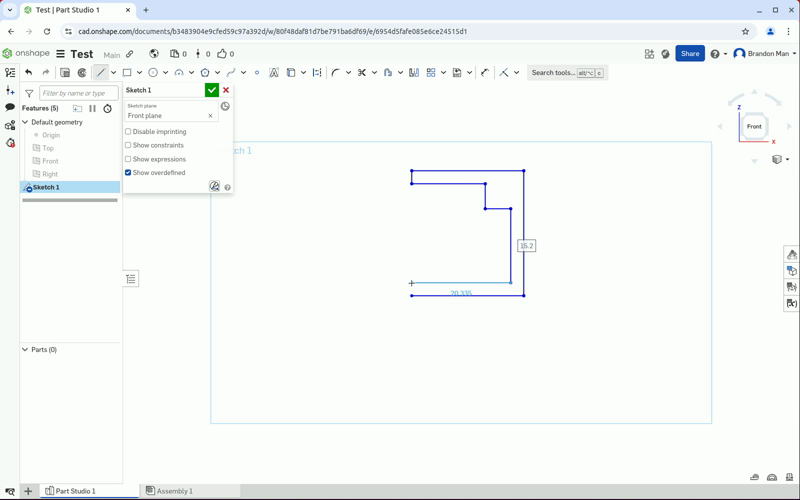
click(411, 282)
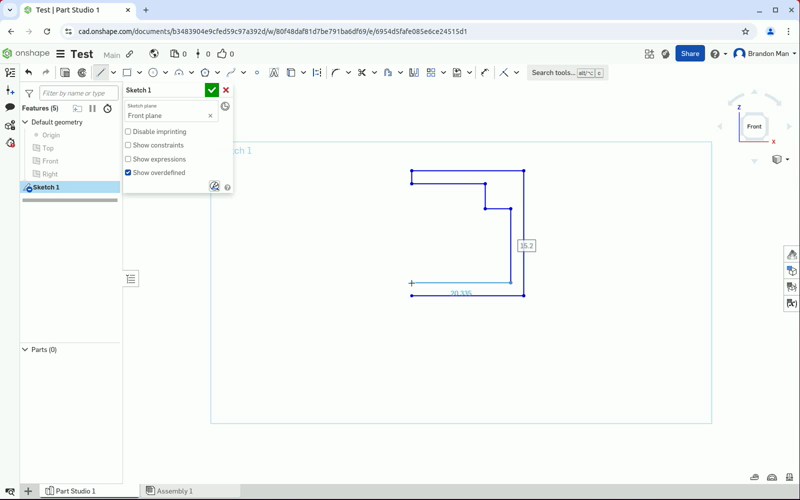
key_up(shift)
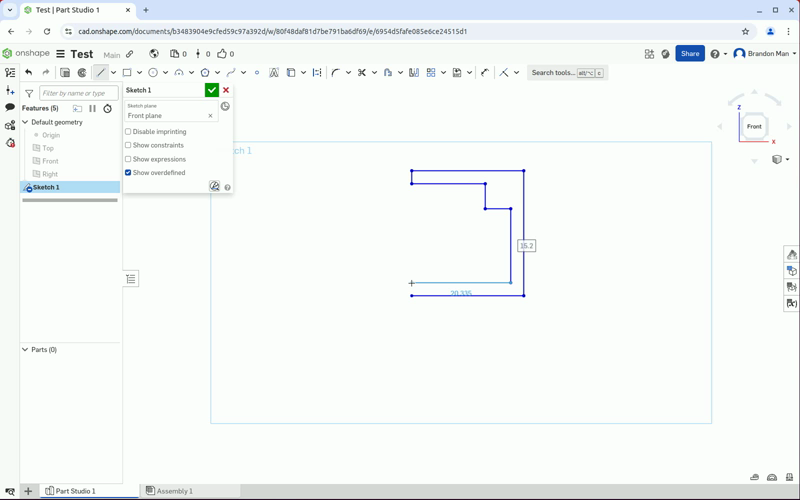
mouse_move(441, 282)
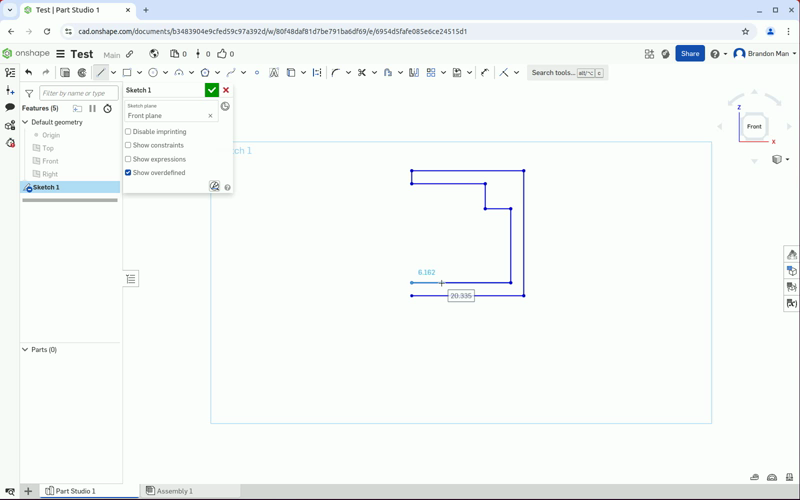
key_down(shift)
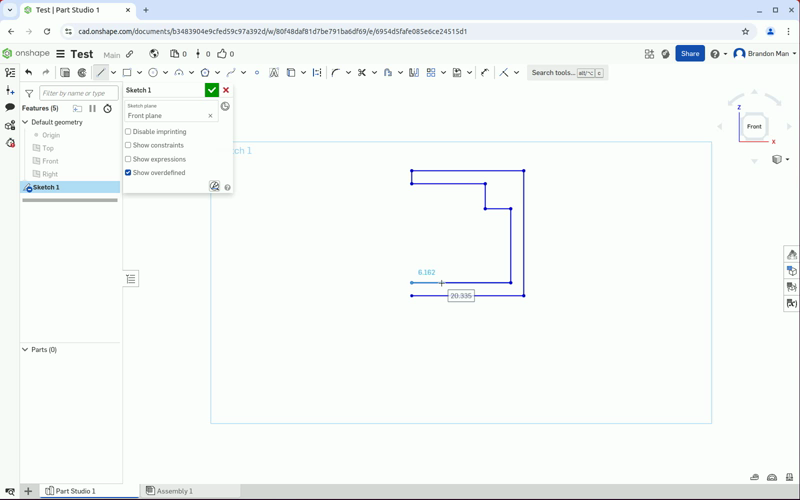
mouse_move(411, 295)
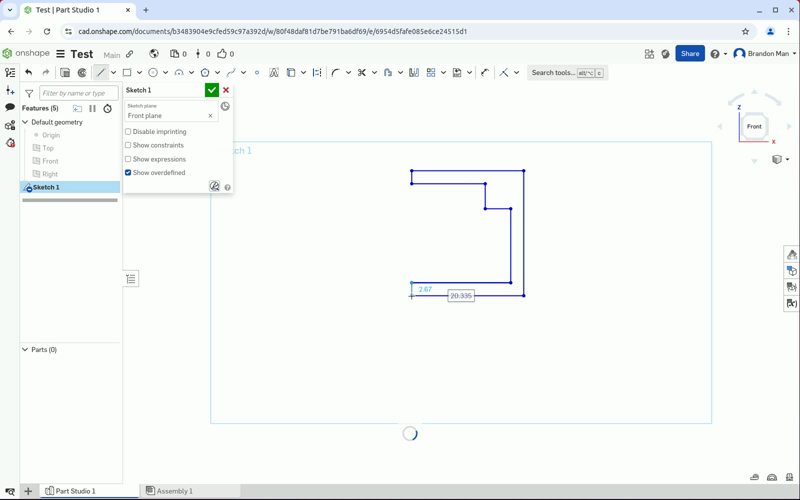
key_up(shift)
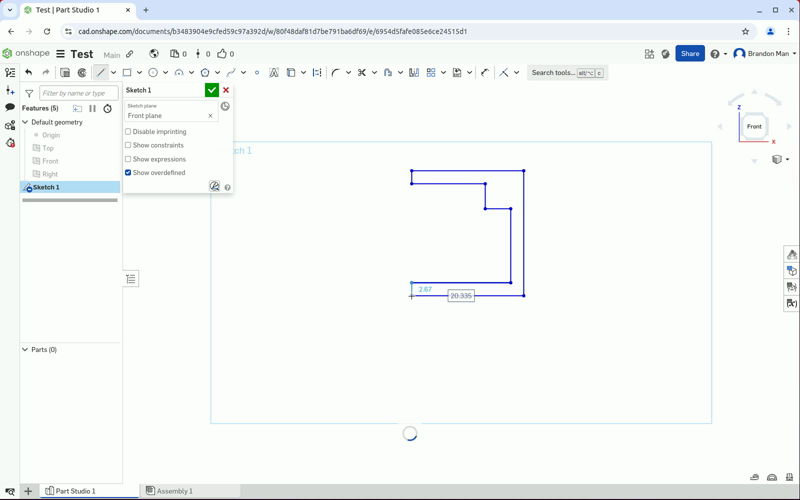
click(411, 295)
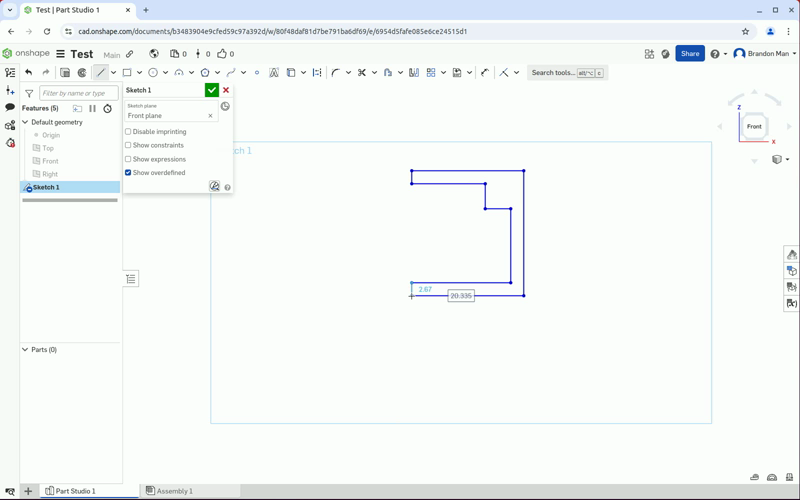
key(esc)
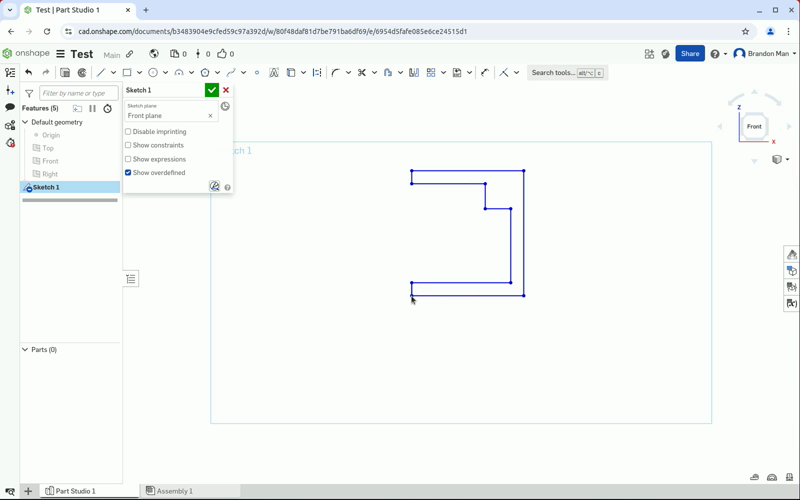
mouse_move(517, 287)
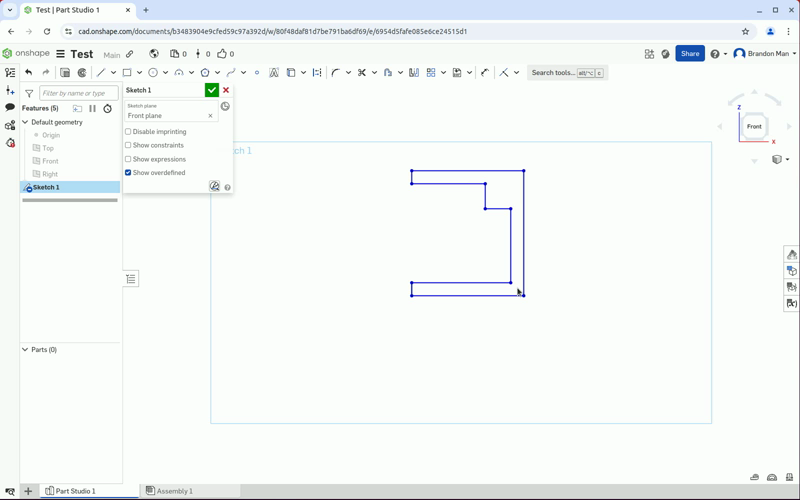
click(517, 287)
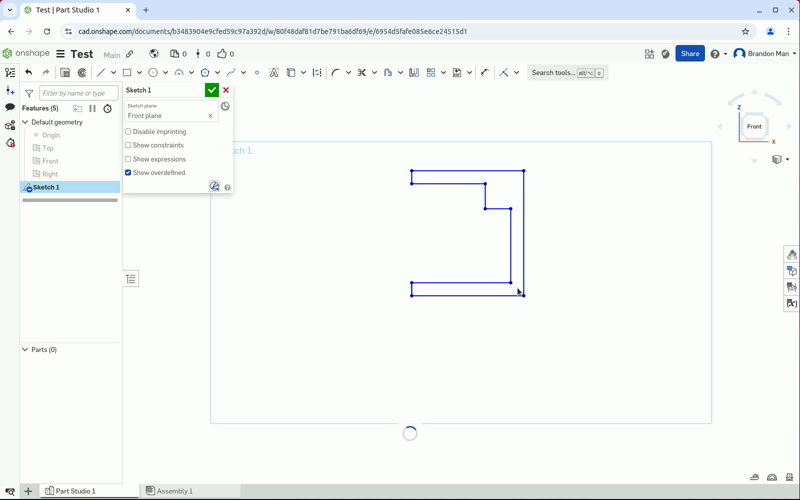
mouse_move(73, 352)
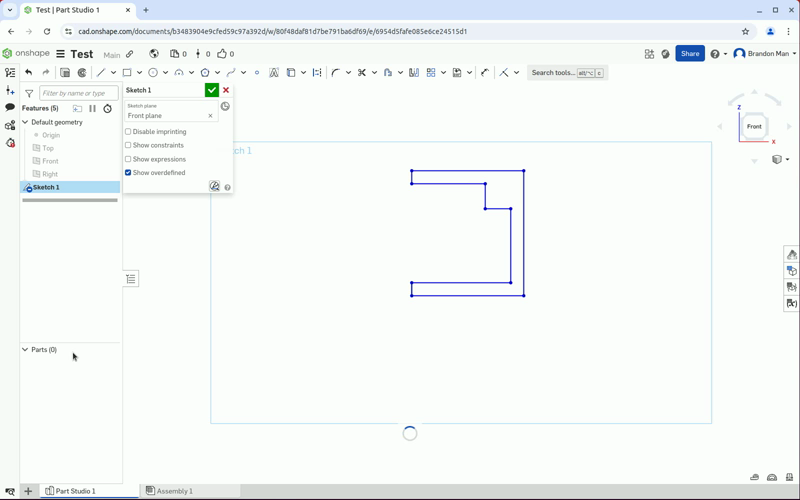
key(shift+y)
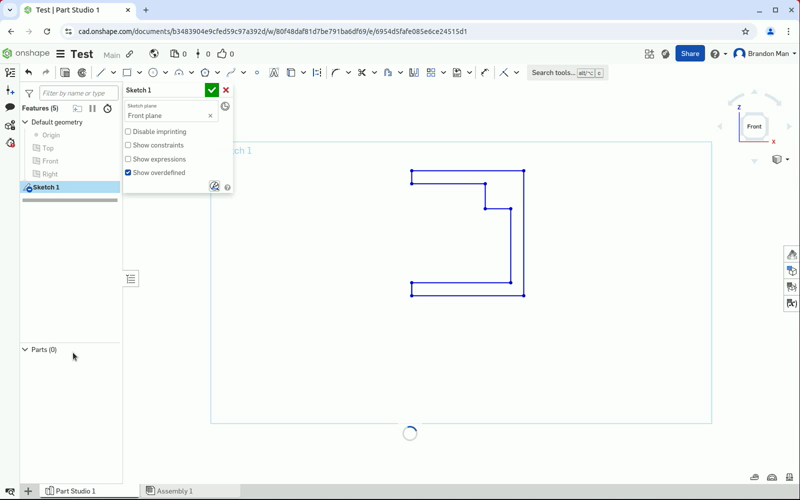
key(shift+e)
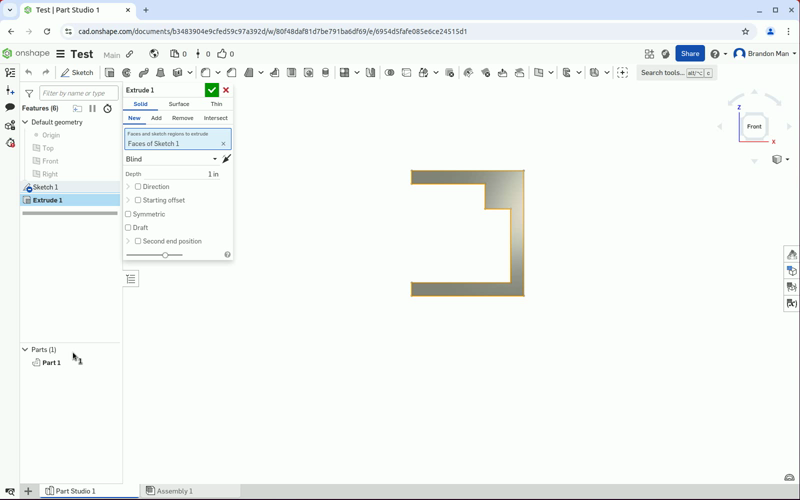
mouse_move(143, 106)
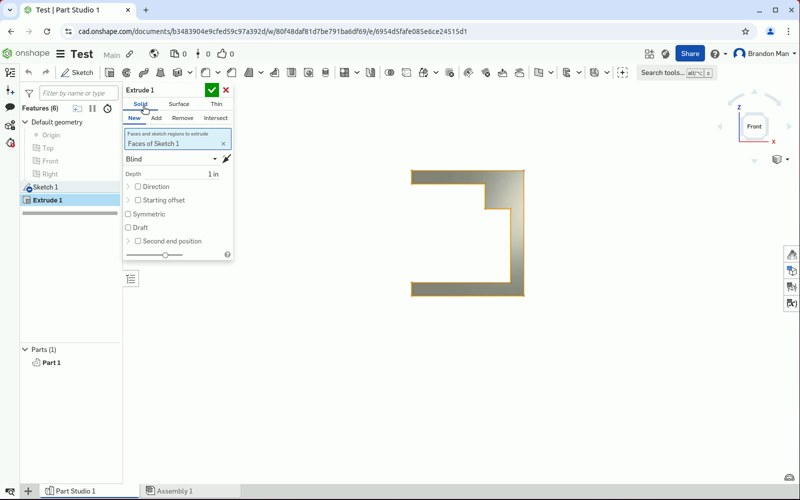
click(143, 106)
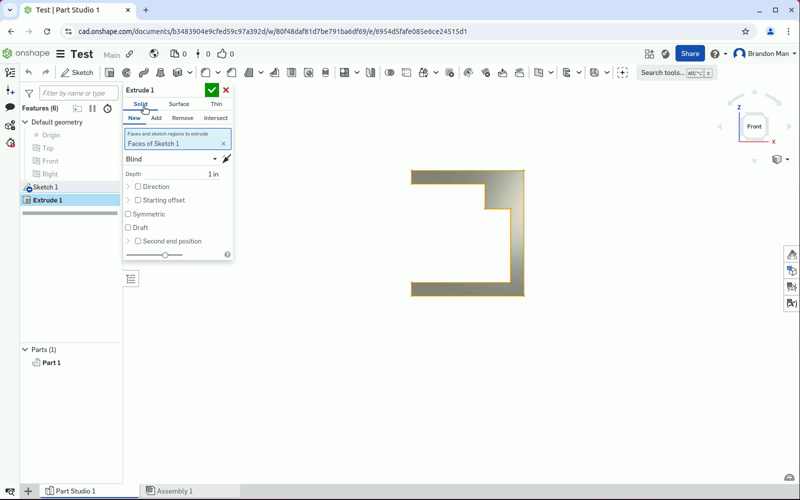
mouse_move(137, 120)
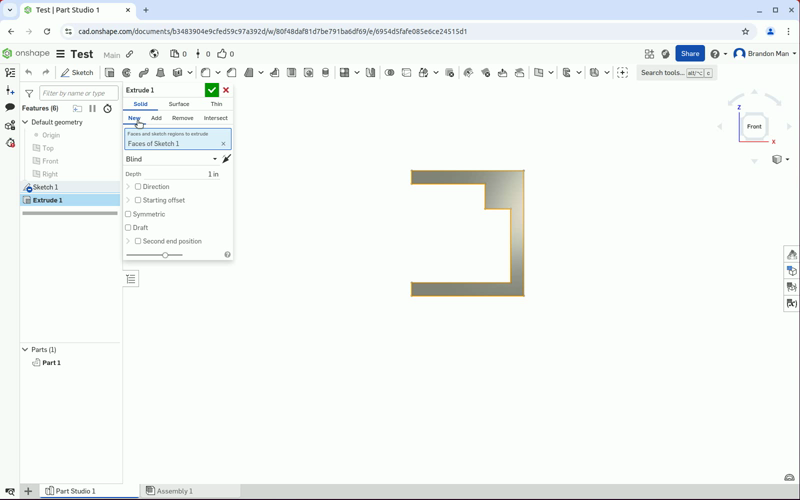
click(137, 120)
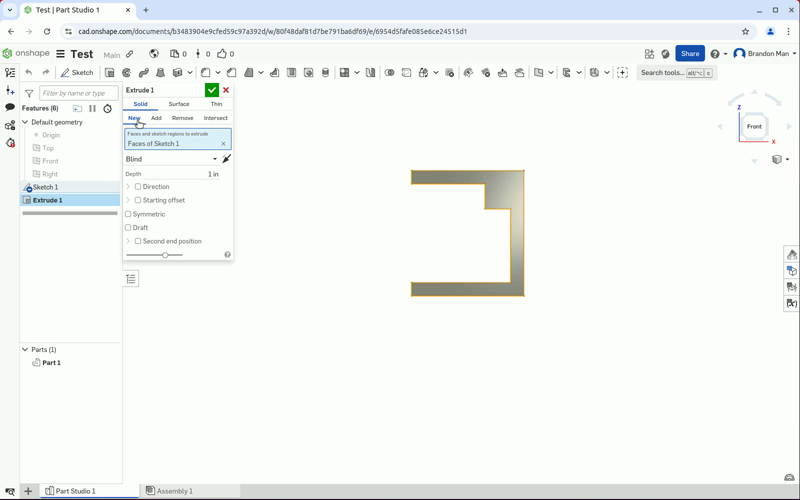
key(tab, 4)
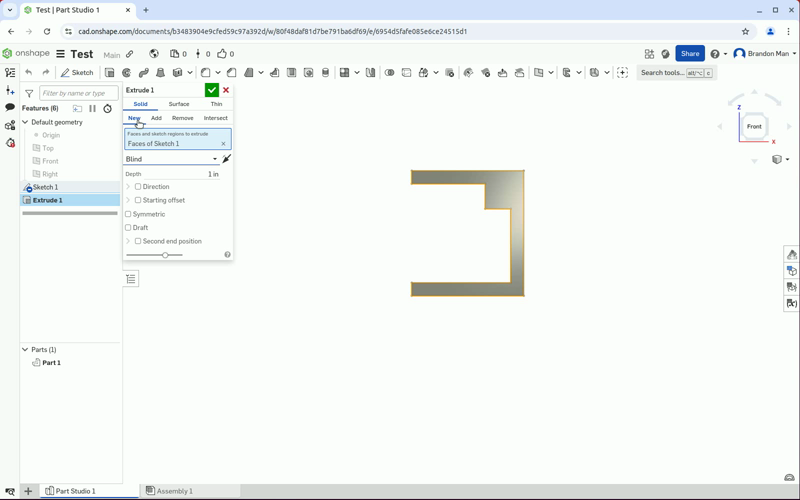
text(6.258)
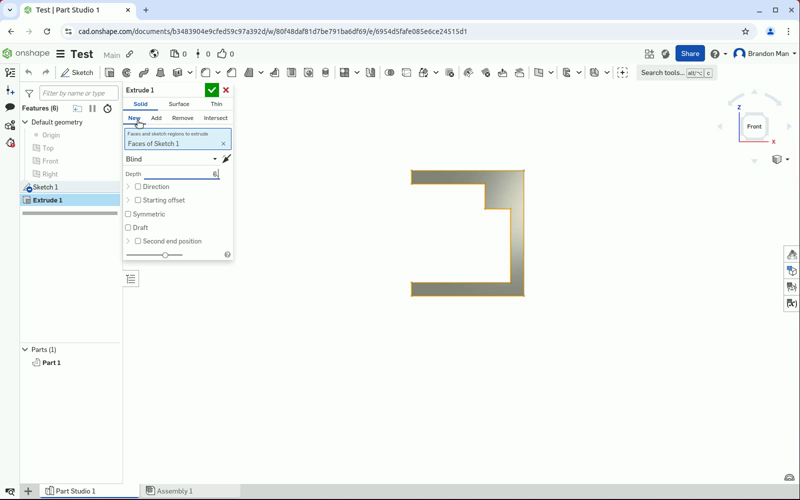
key(tab, 3)
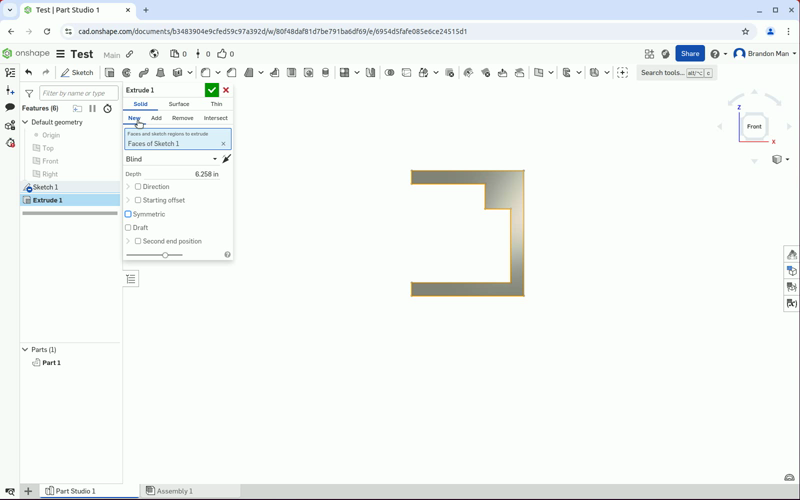
key(space)
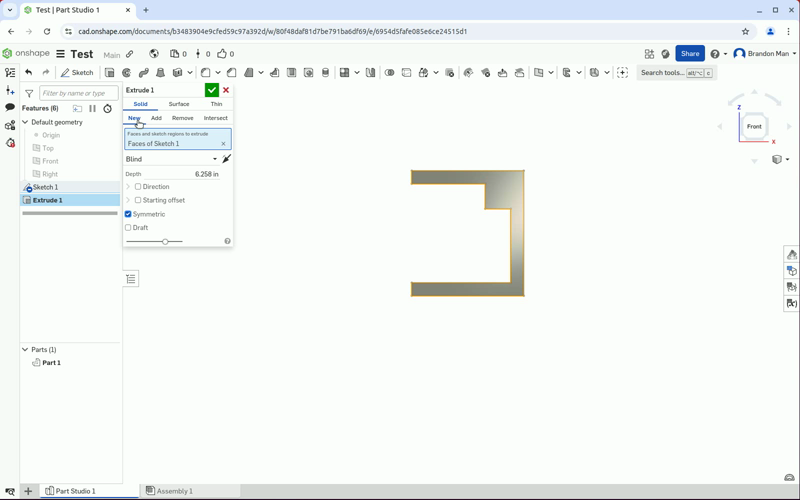
key(enter)
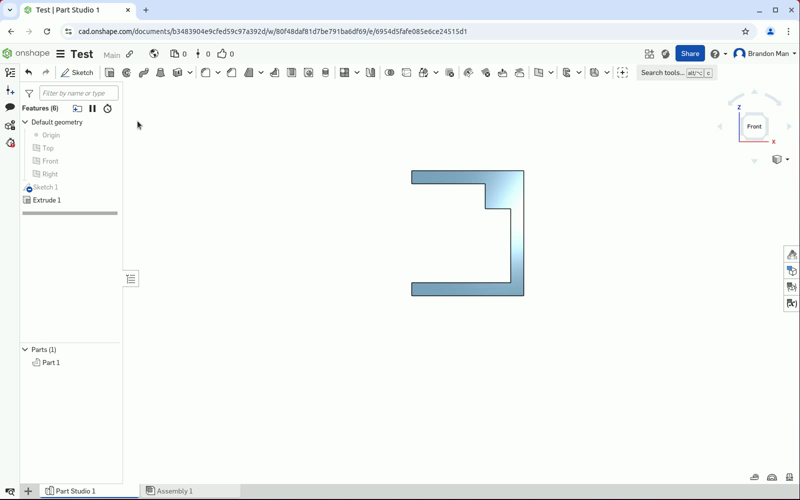
key(shift+h)
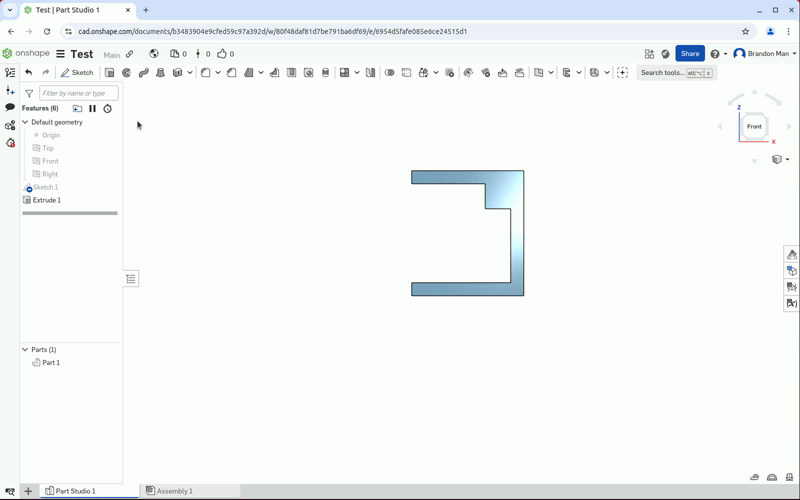
key(shift+h)
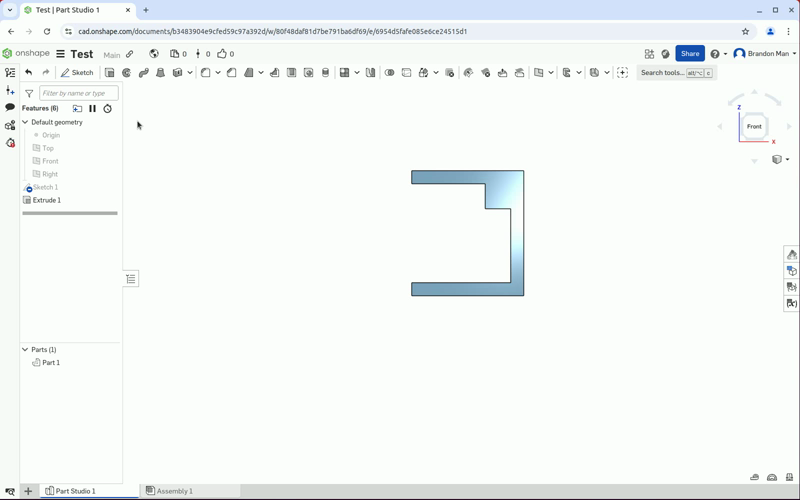
mouse_move(73, 189)
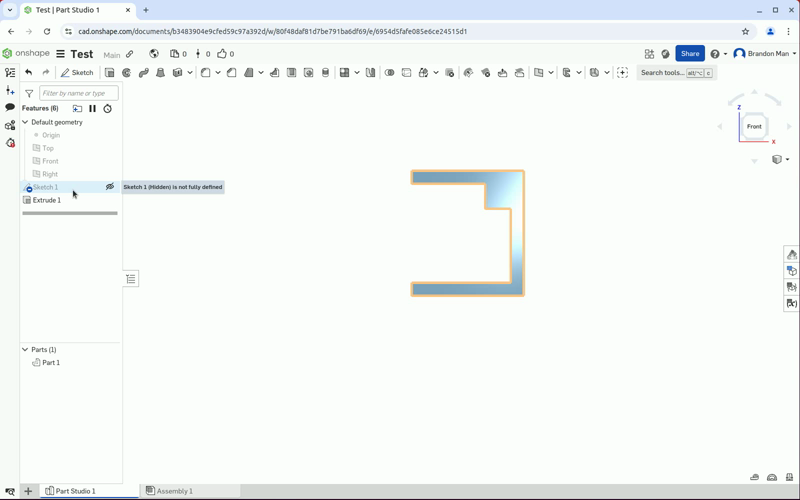
click(73, 189)
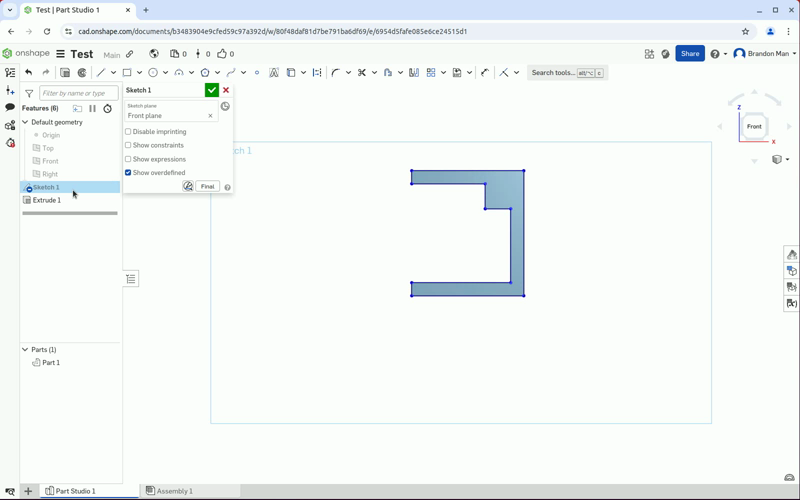
mouse_move(229, 92)
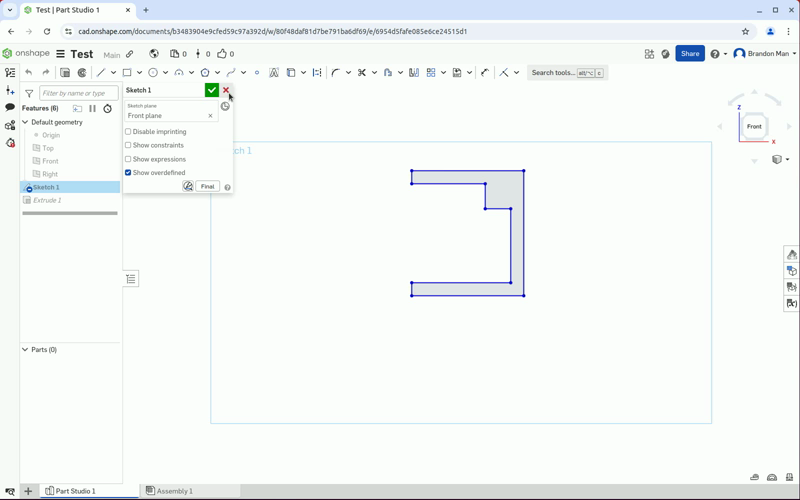
click(229, 92)
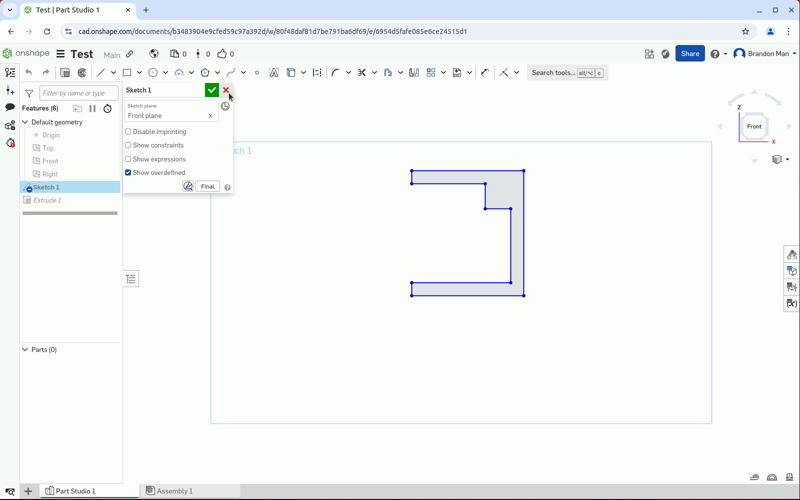
key(shift+s)
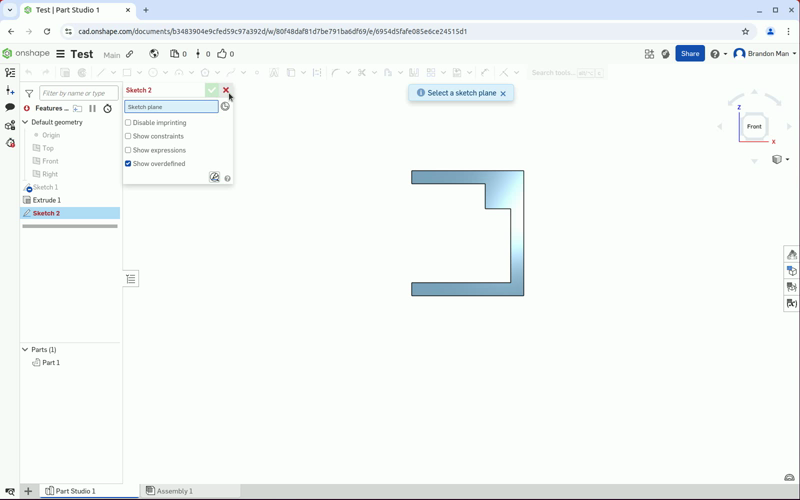
mouse_move(73, 163)
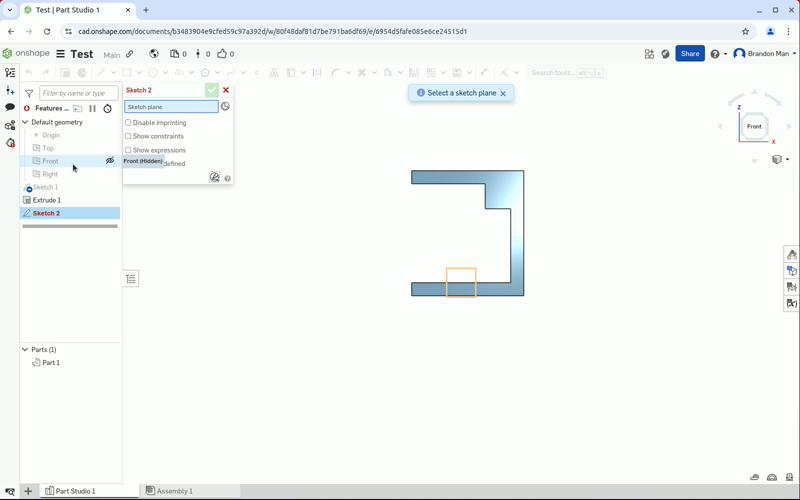
click(73, 163)
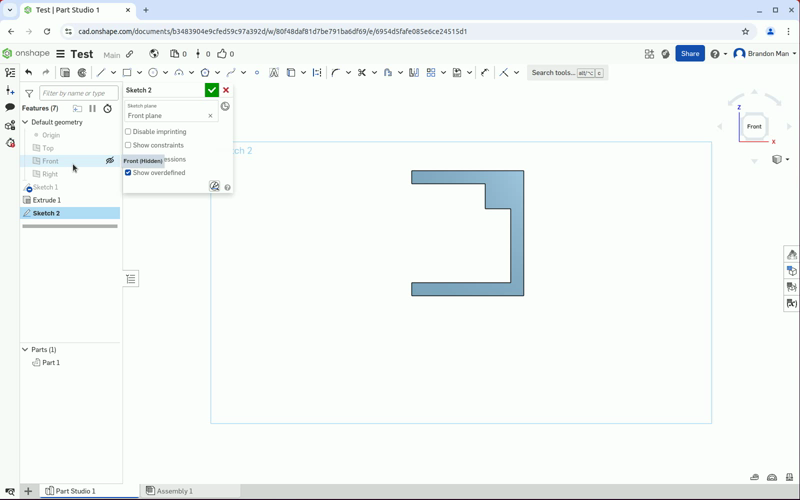
mouse_move(73, 352)
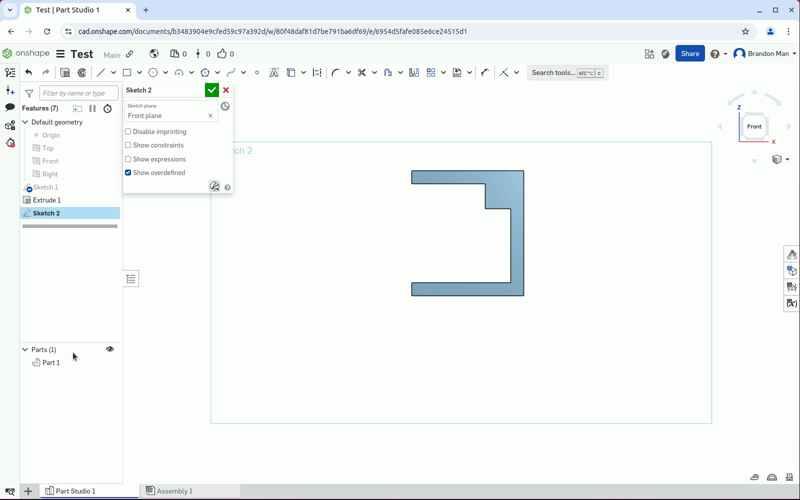
key(y)
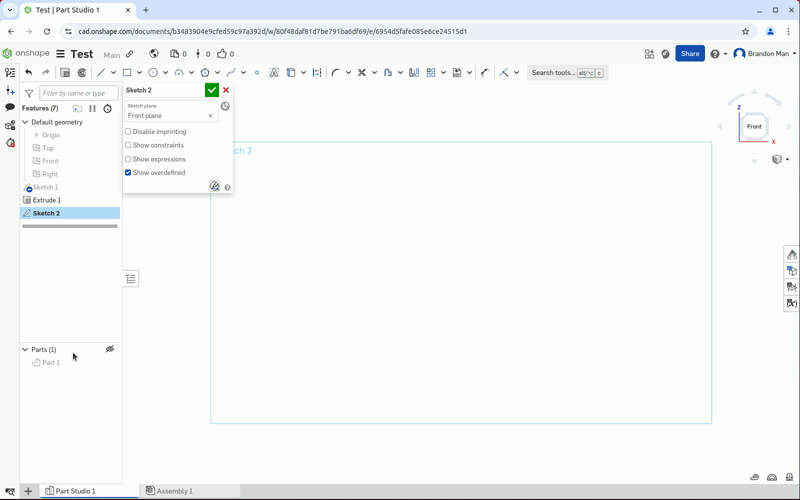
key(l)
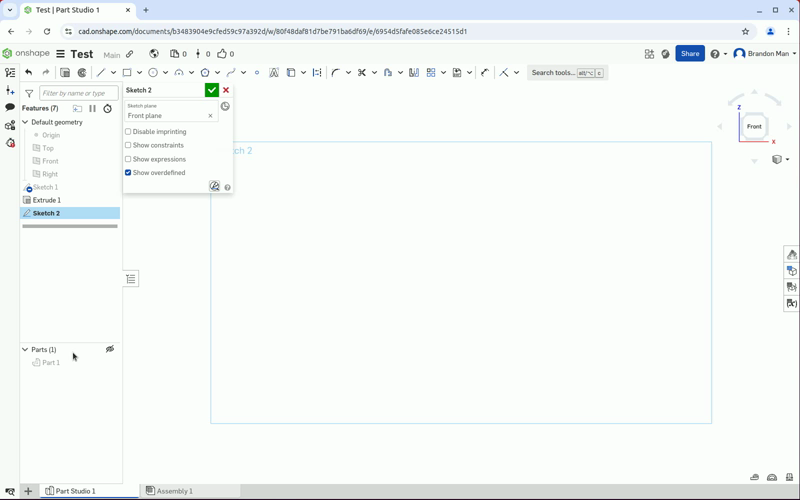
key_down(shift)
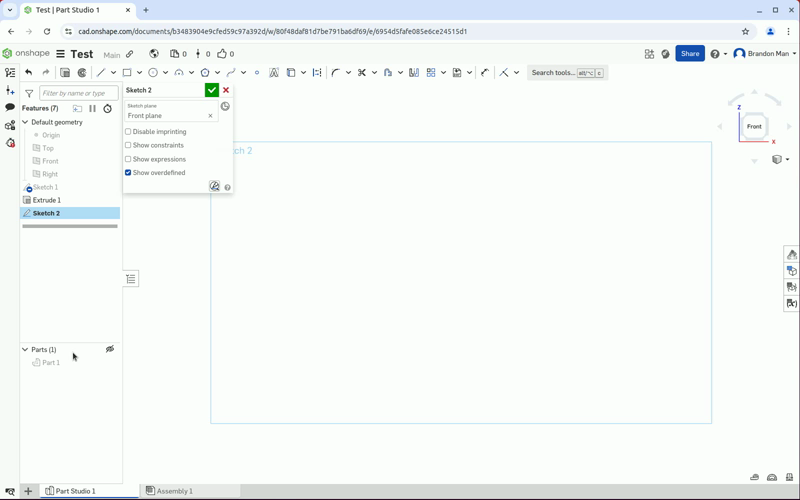
mouse_move(411, 282)
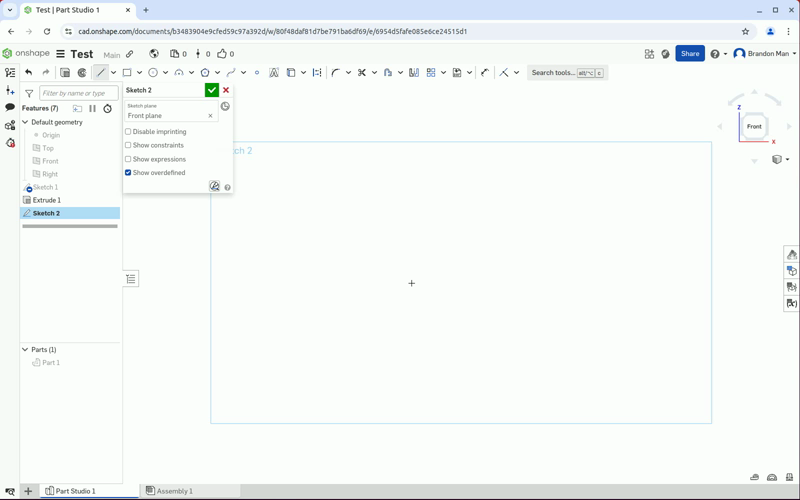
click(411, 282)
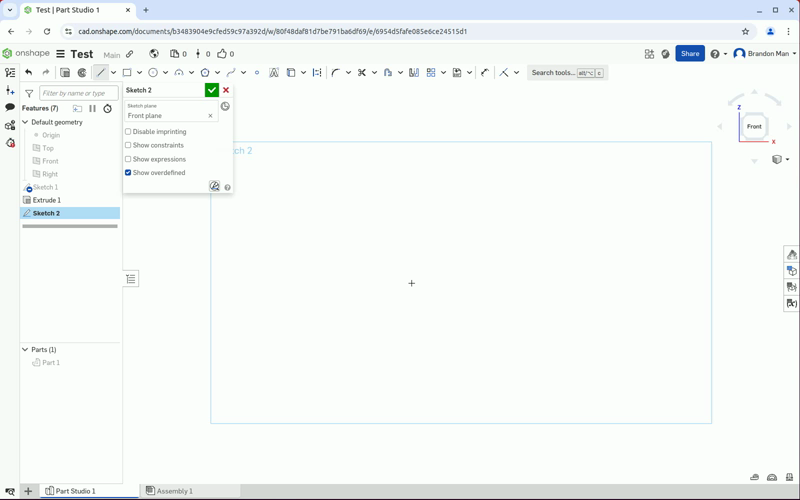
key_up(shift)
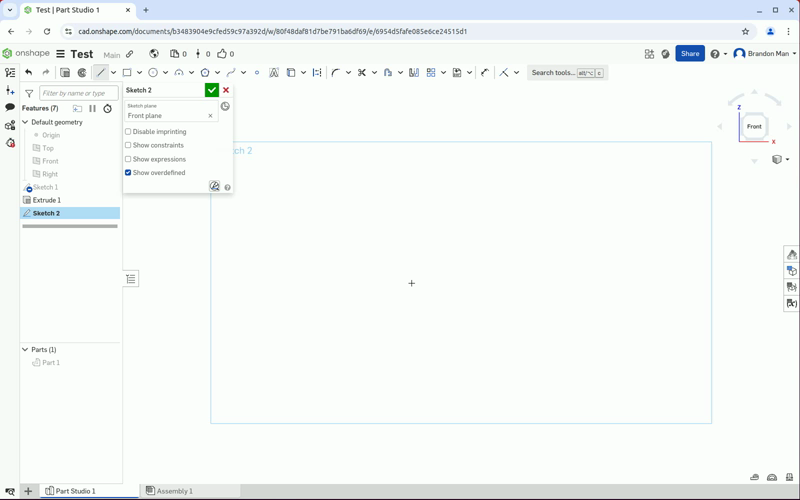
key_down(shift)
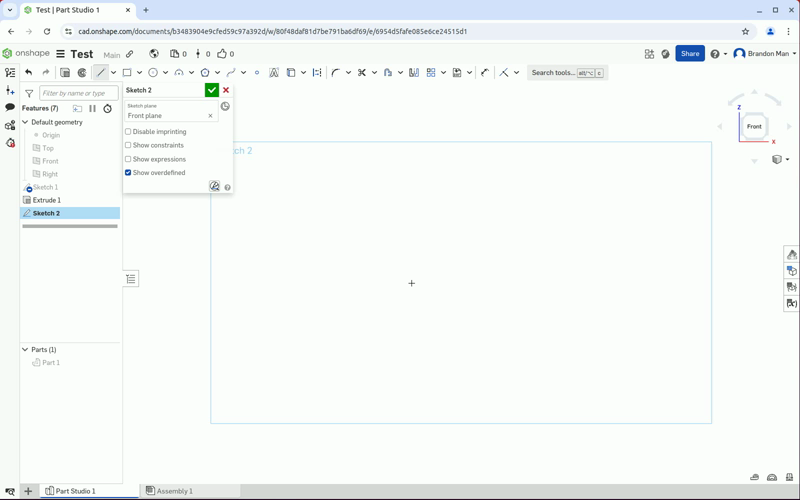
mouse_move(486, 282)
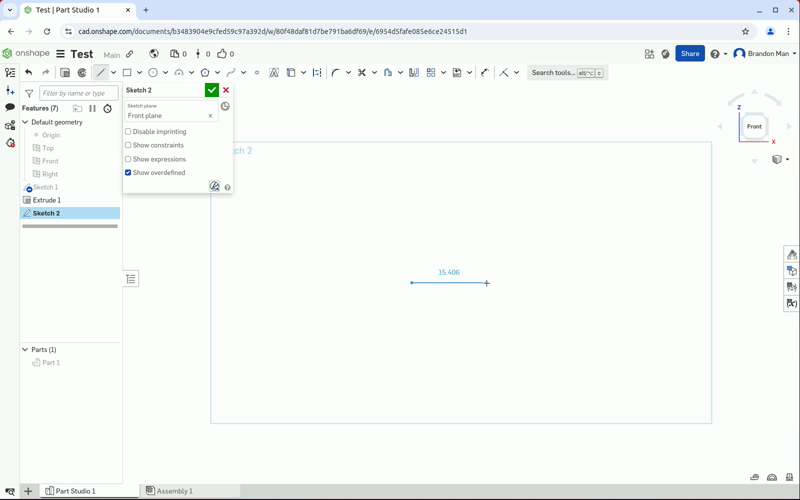
click(486, 282)
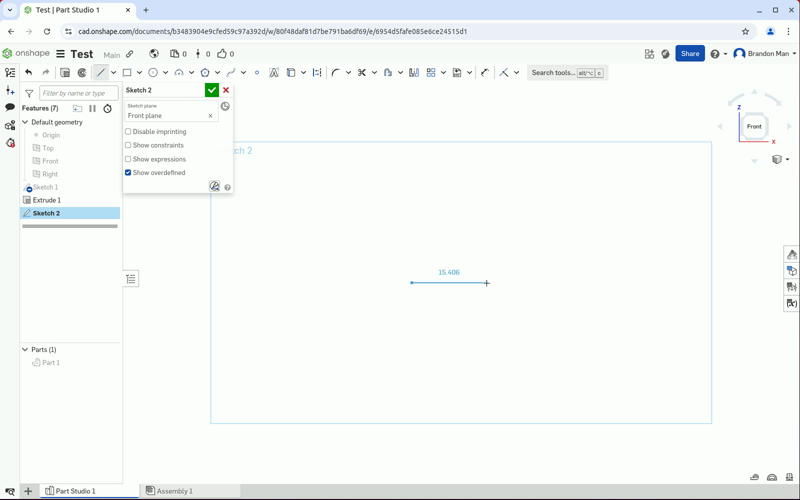
key_up(shift)
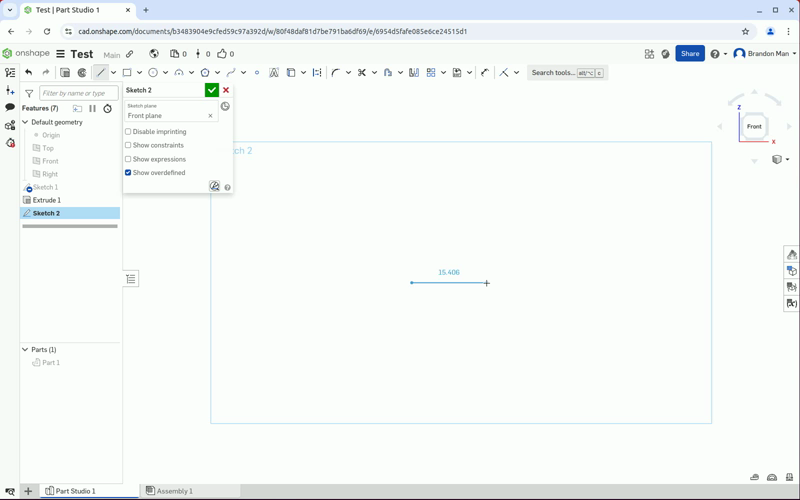
key_down(shift)
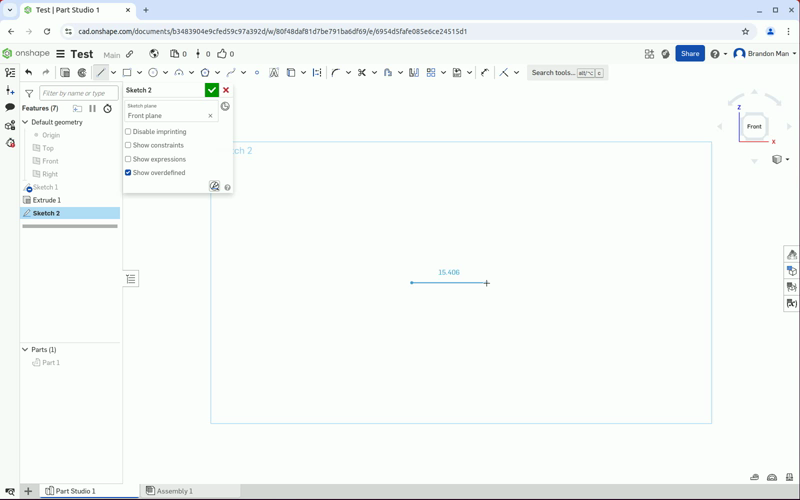
mouse_move(486, 219)
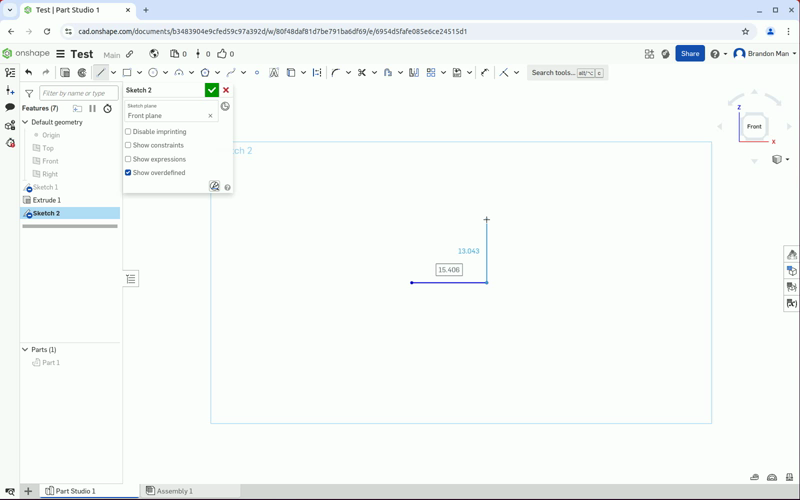
click(486, 219)
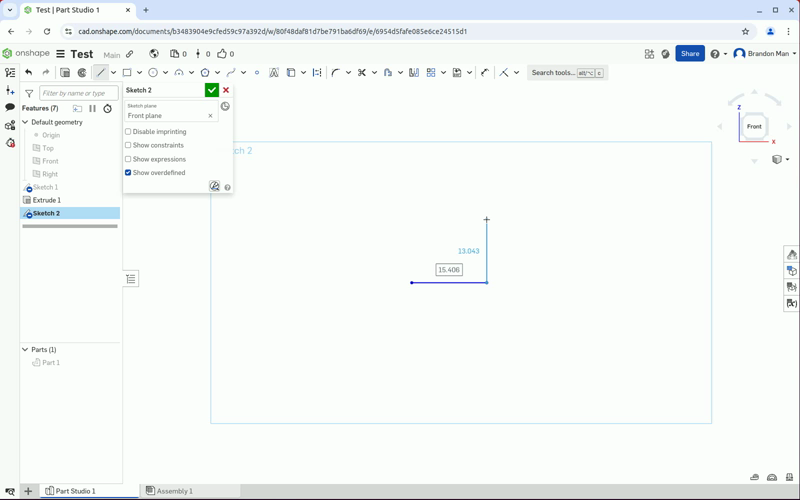
key_up(shift)
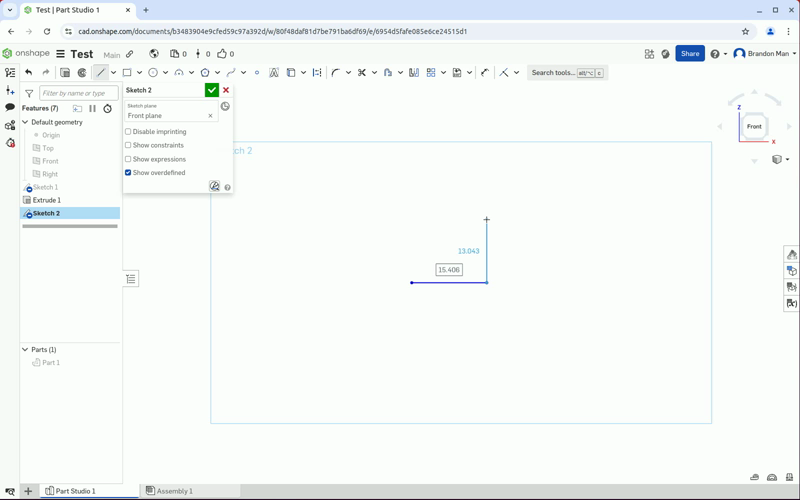
key_down(shift)
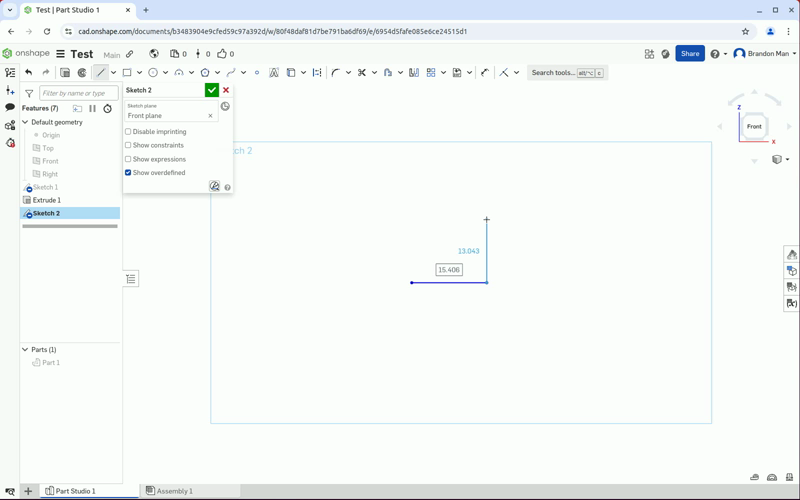
mouse_move(411, 219)
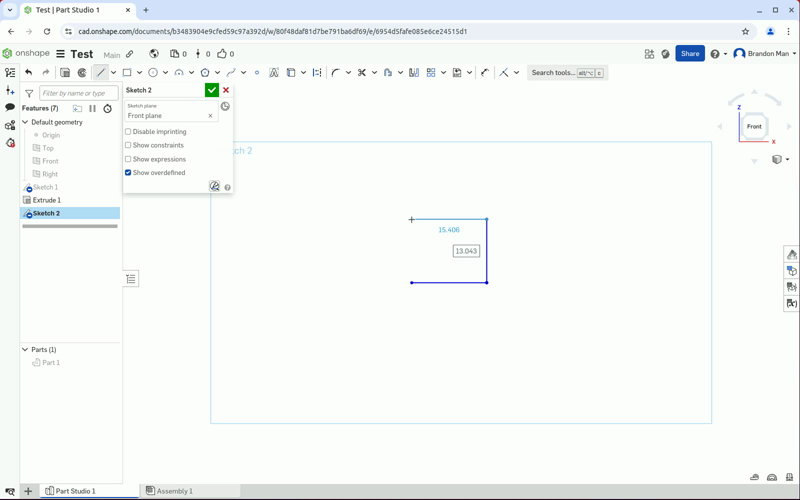
click(411, 219)
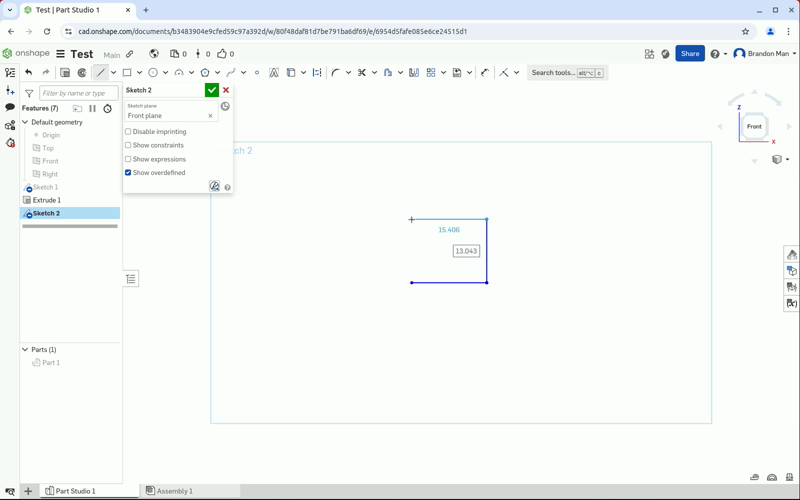
key_up(shift)
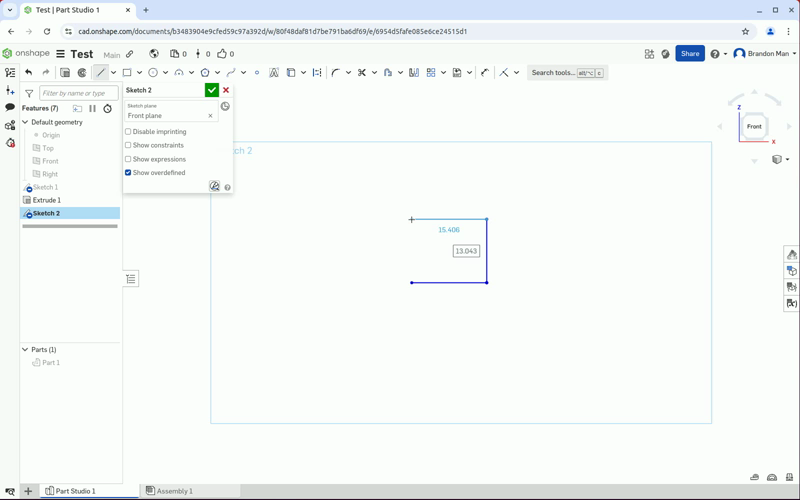
key_down(shift)
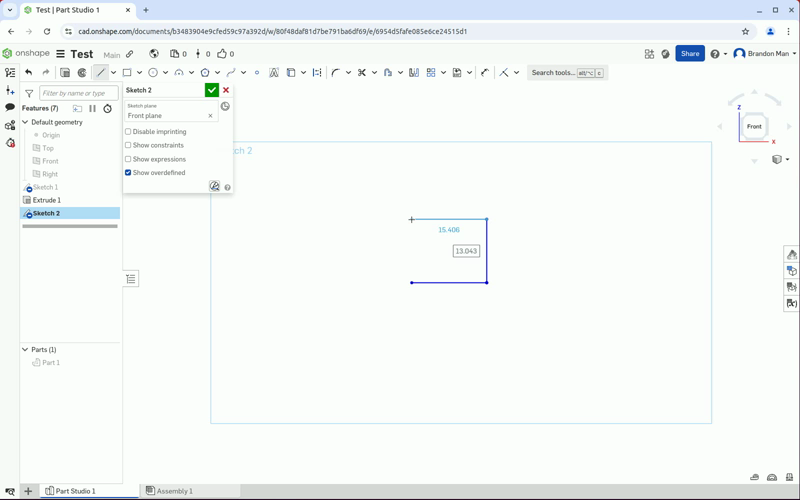
mouse_move(411, 282)
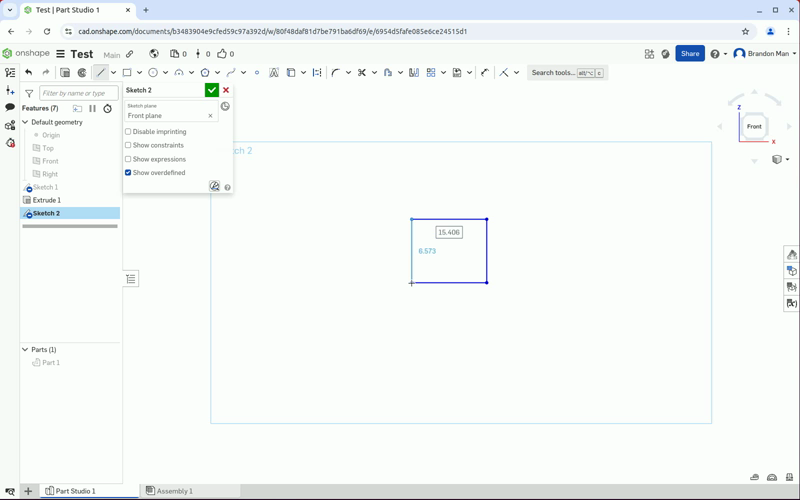
key_up(shift)
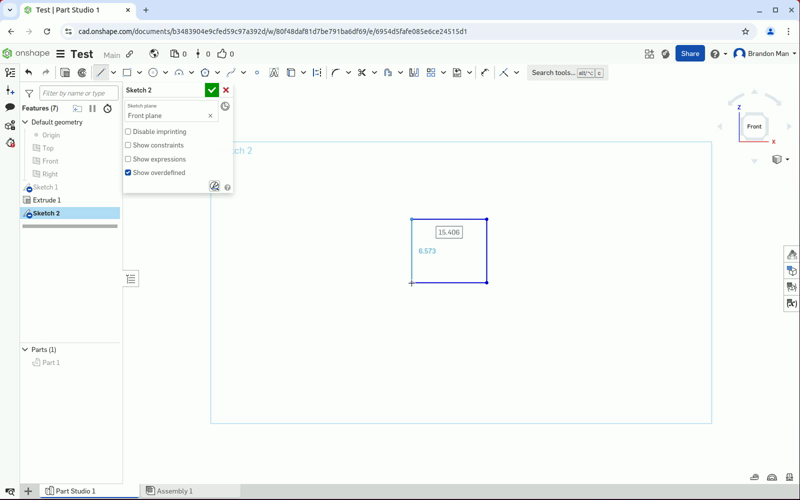
click(411, 282)
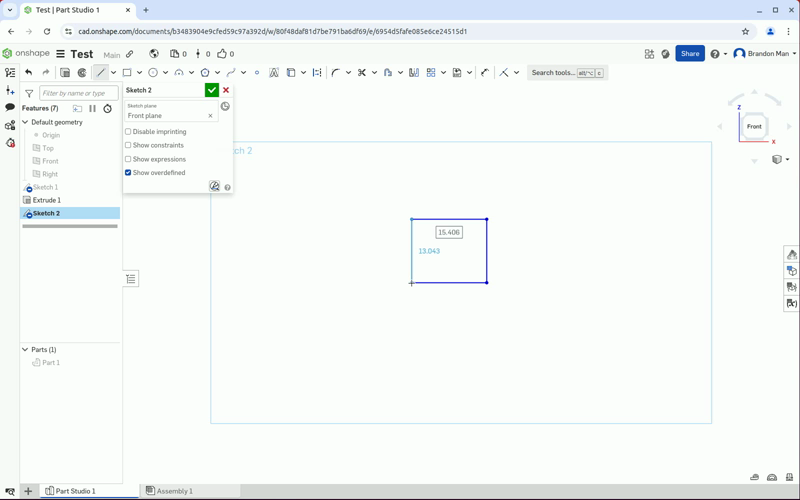
key(esc)
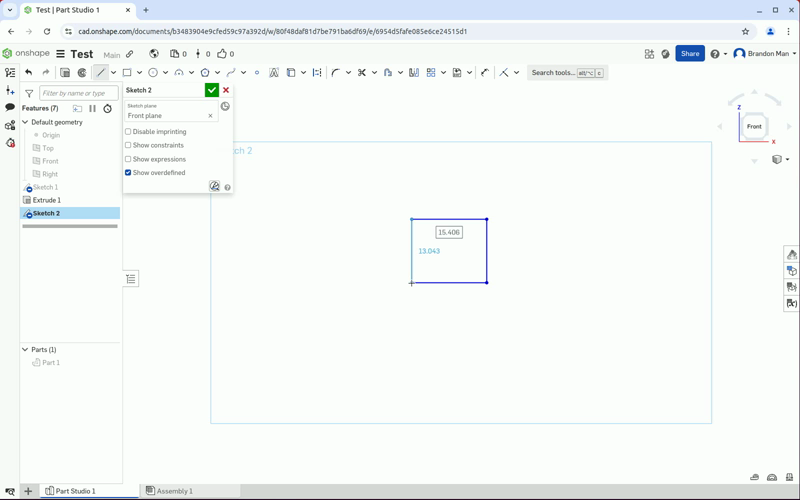
mouse_move(425, 234)
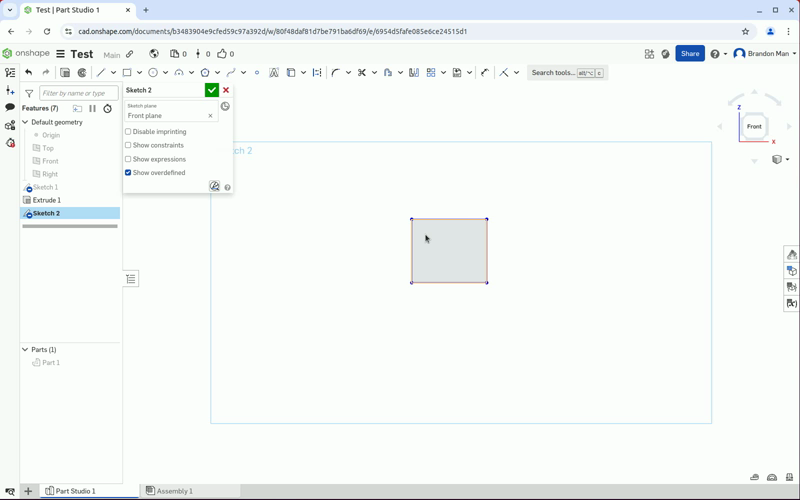
click(425, 234)
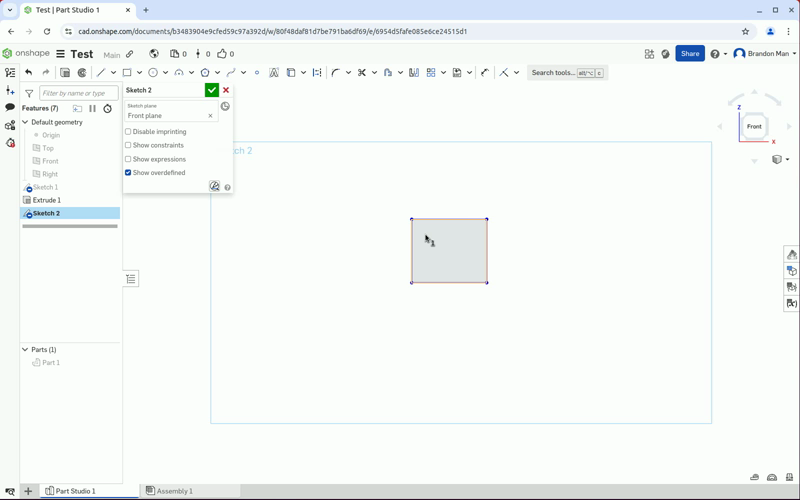
mouse_move(73, 352)
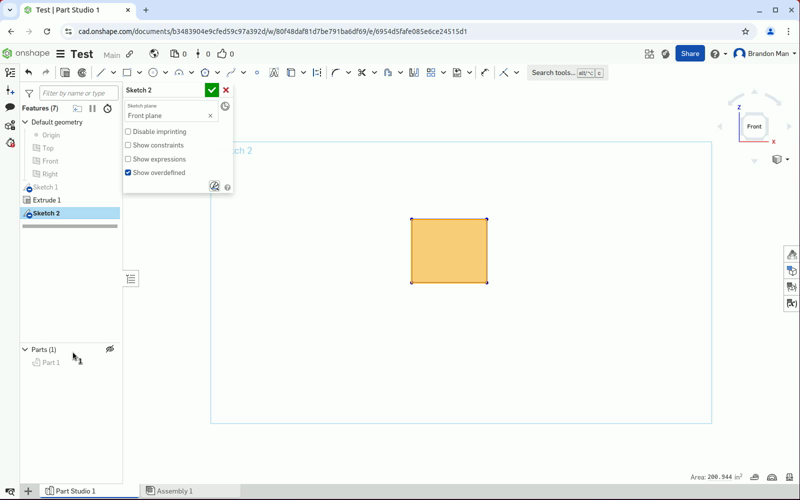
key(shift+y)
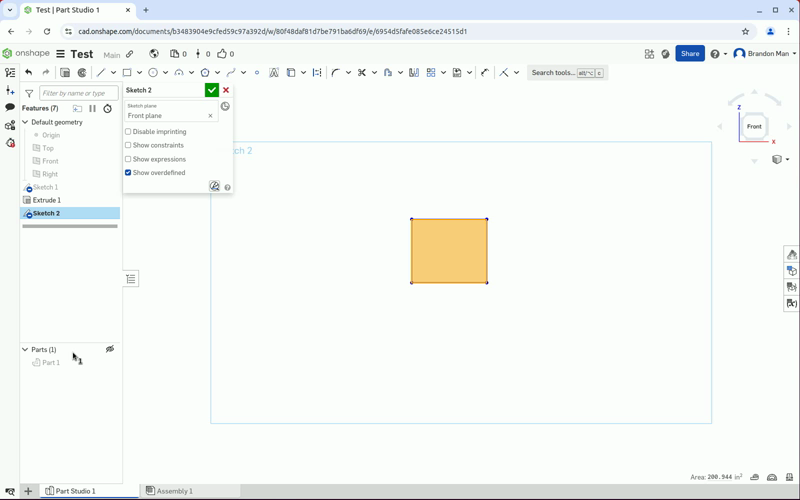
key(shift+e)
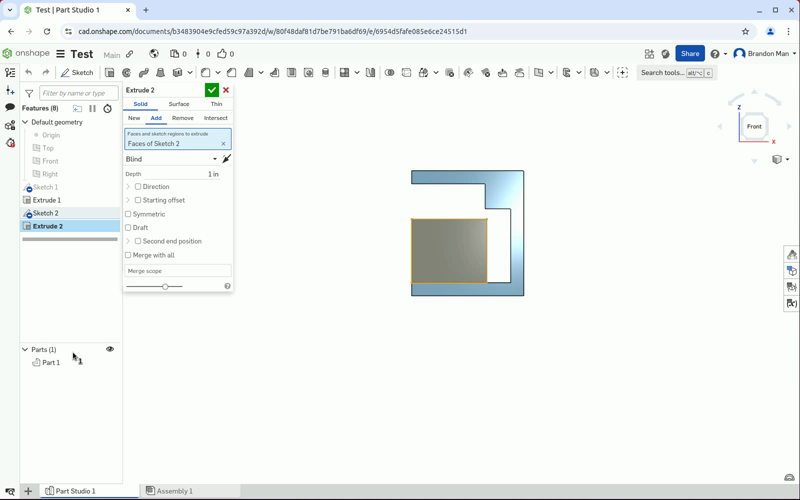
mouse_move(143, 106)
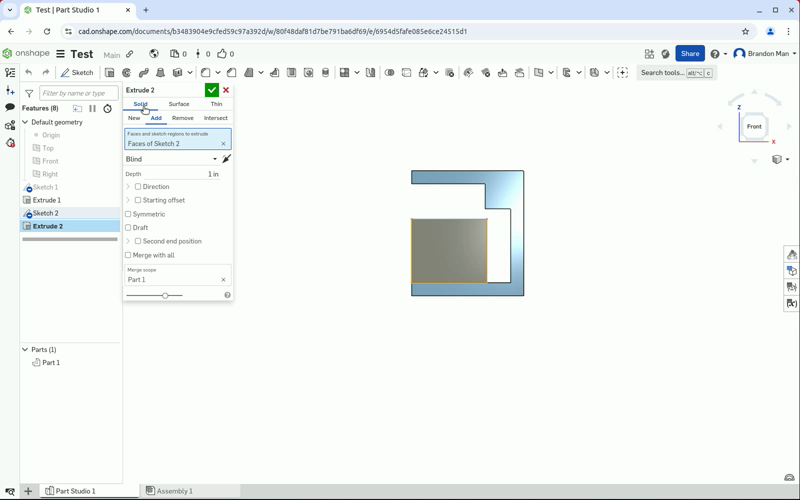
click(143, 106)
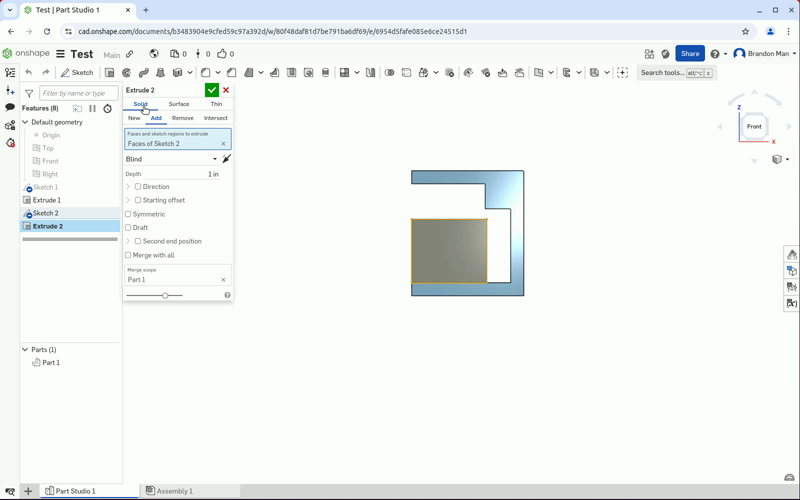
mouse_move(137, 120)
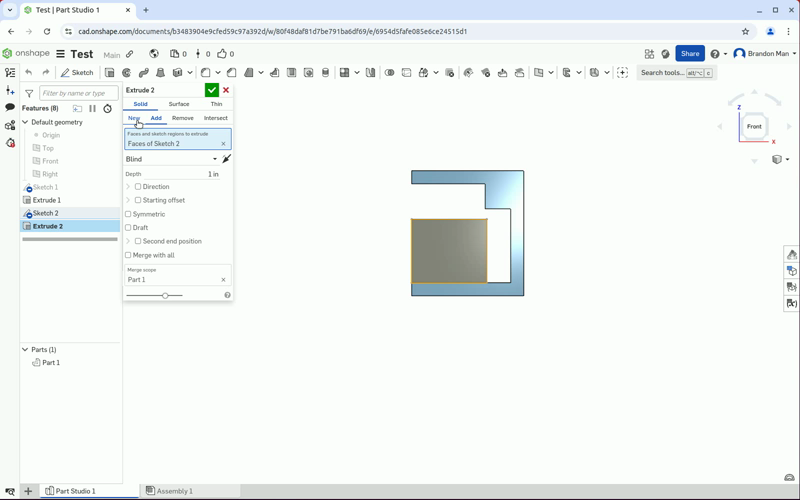
click(137, 120)
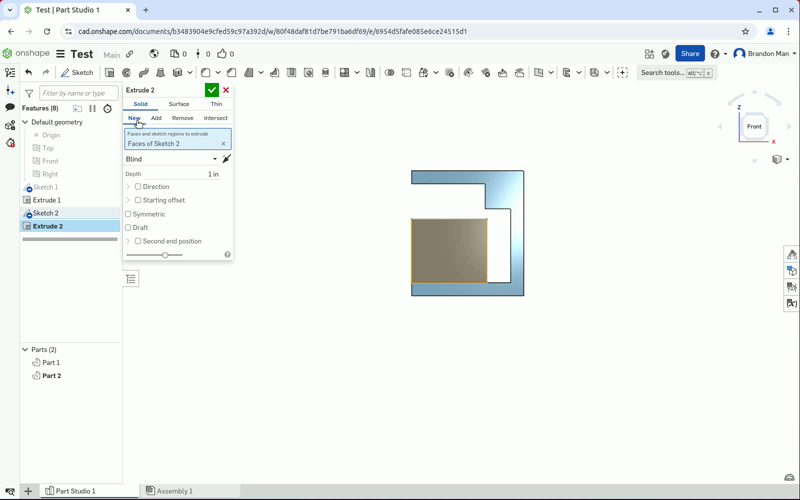
key(tab, 4)
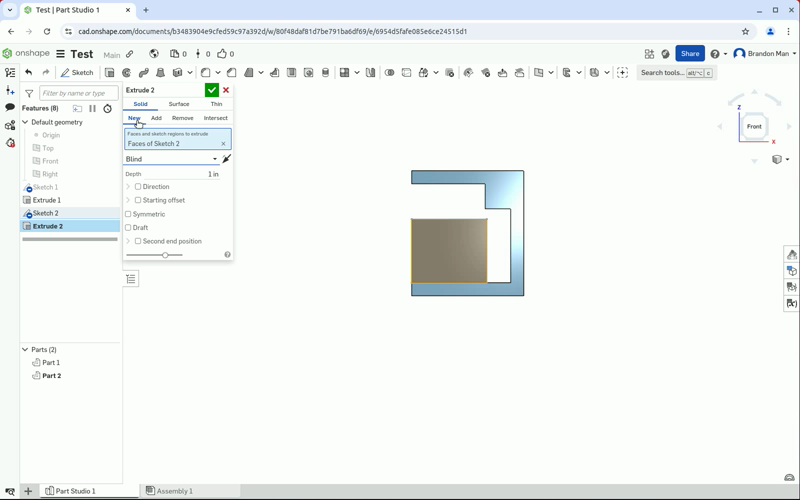
text(3.129)
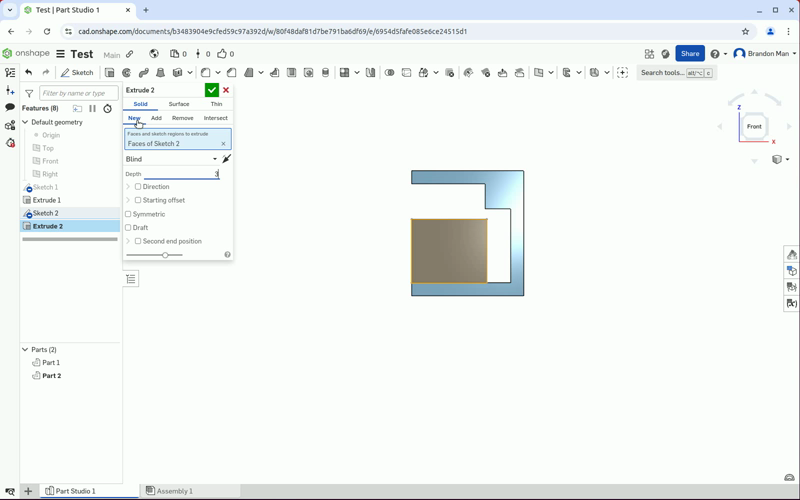
key(enter)
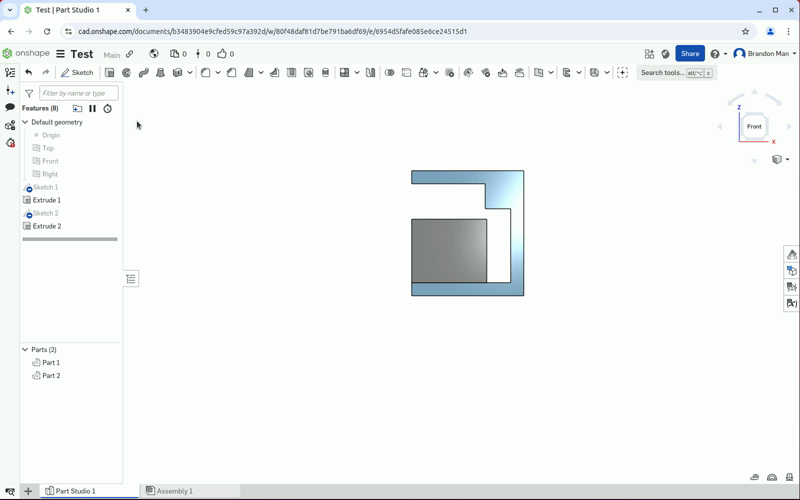
key(shift+h)
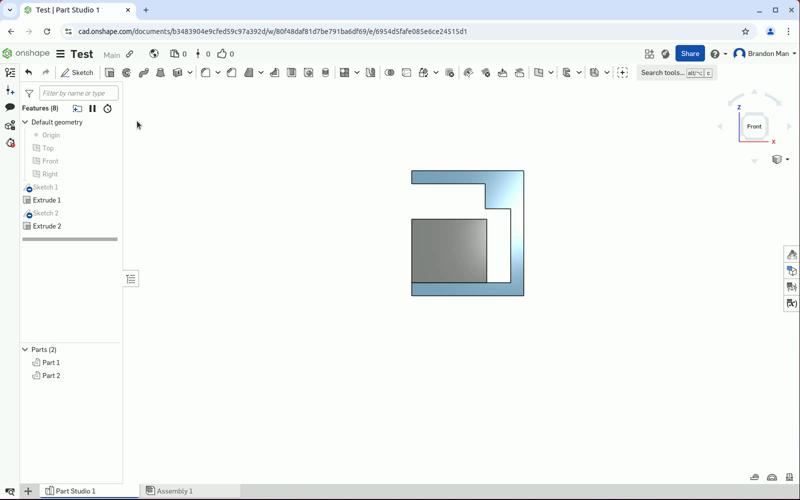
key(shift+h)
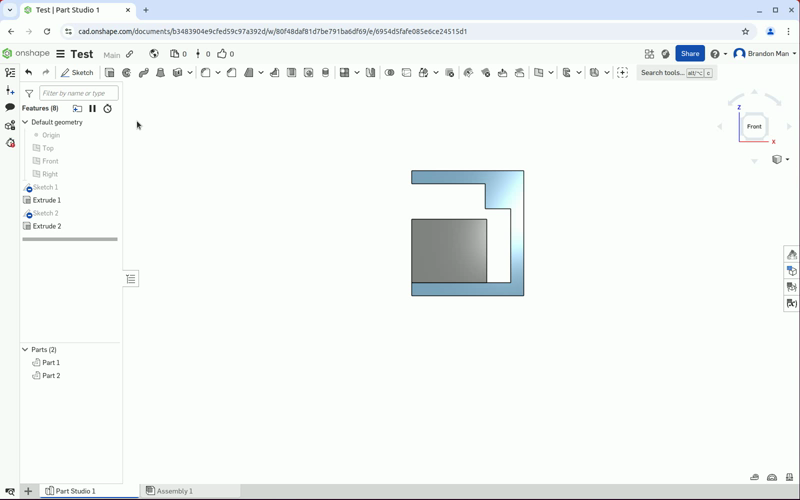
key(shift+7)
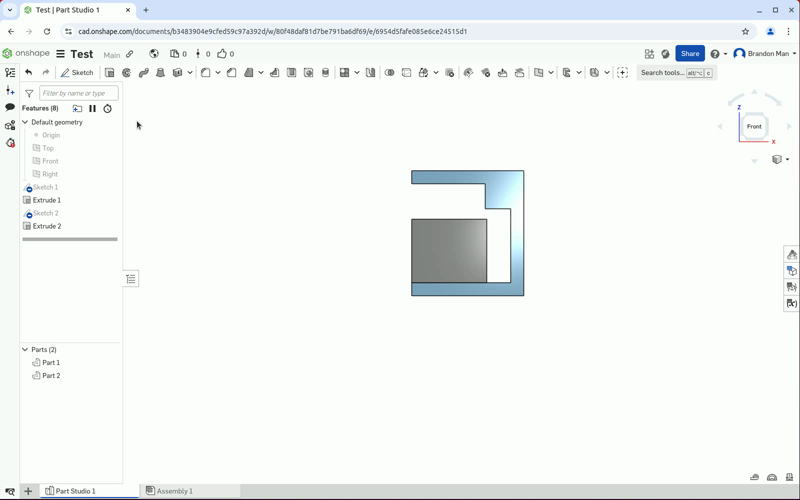
key(left, 2)
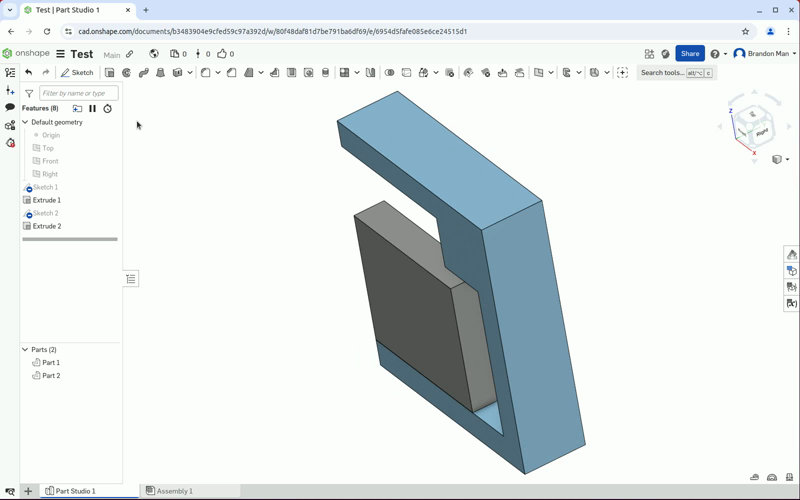
key(down, 2)
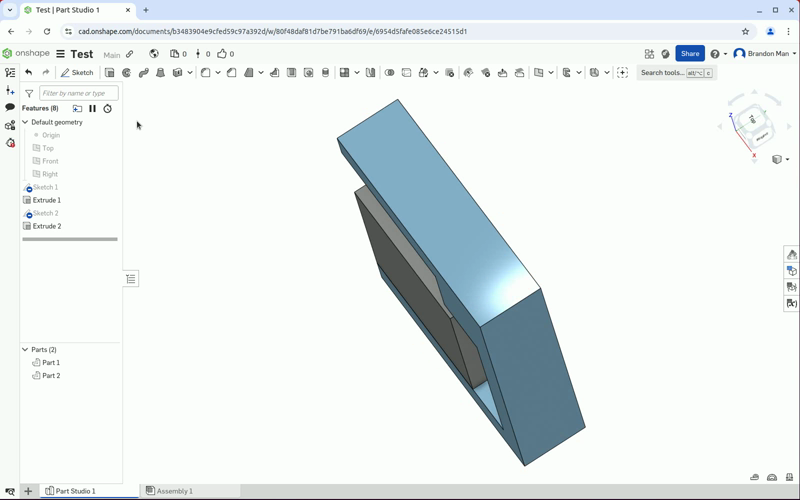
key(up, 2)
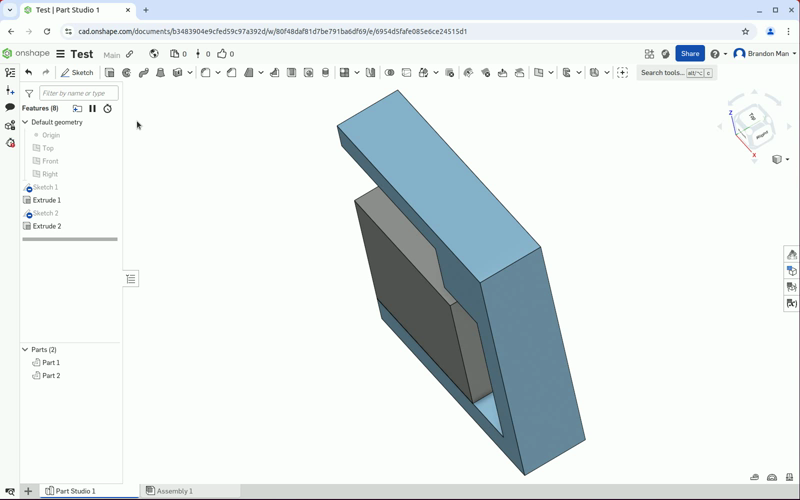
key(right, 2)
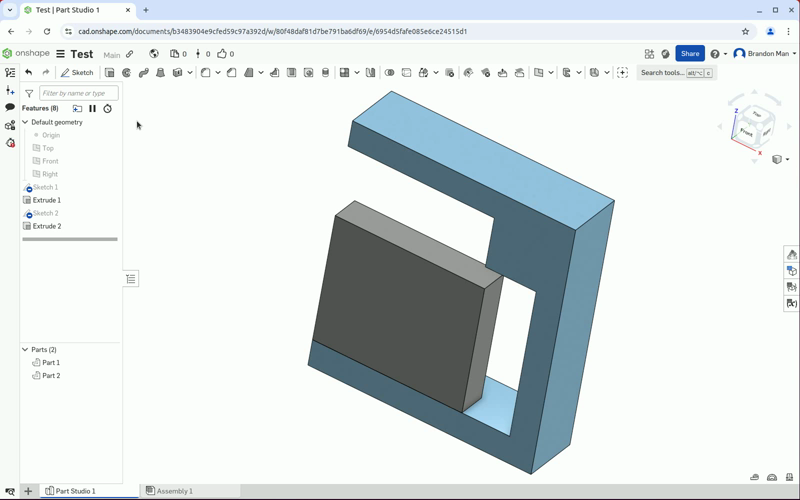
mouse_move(73, 189)
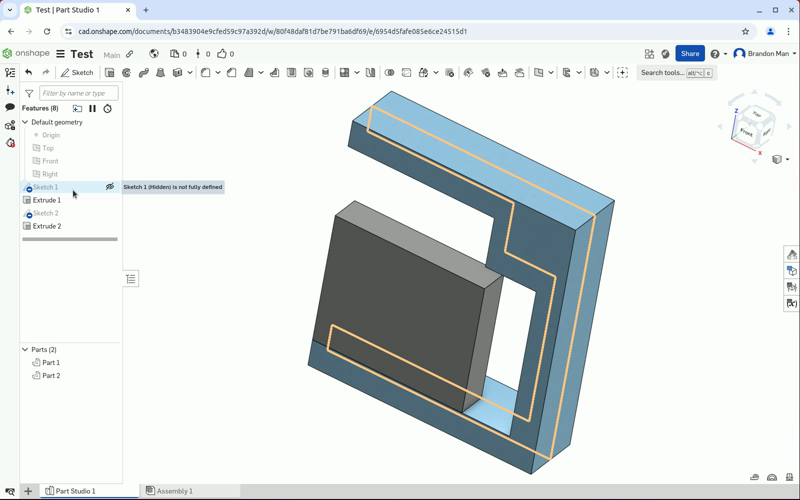
click(73, 189)